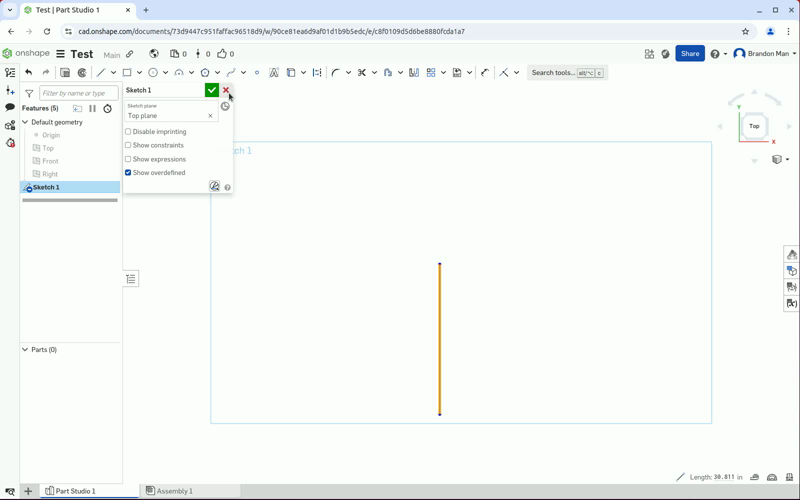
key(shift+h)
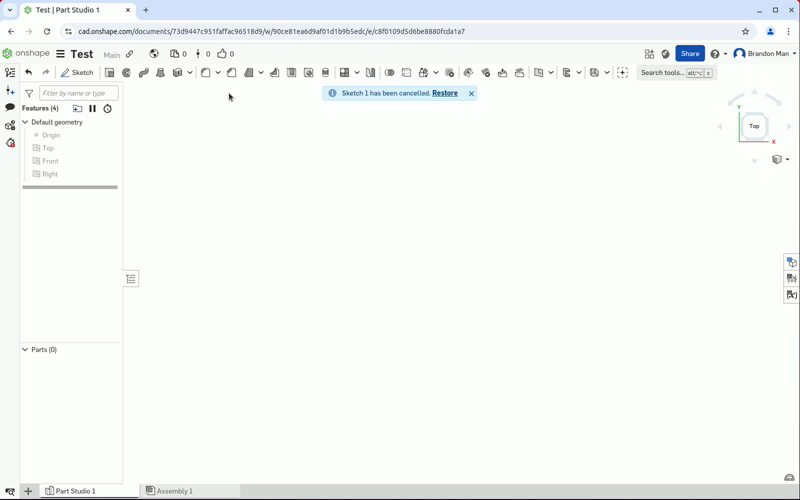
mouse_move(73, 352)
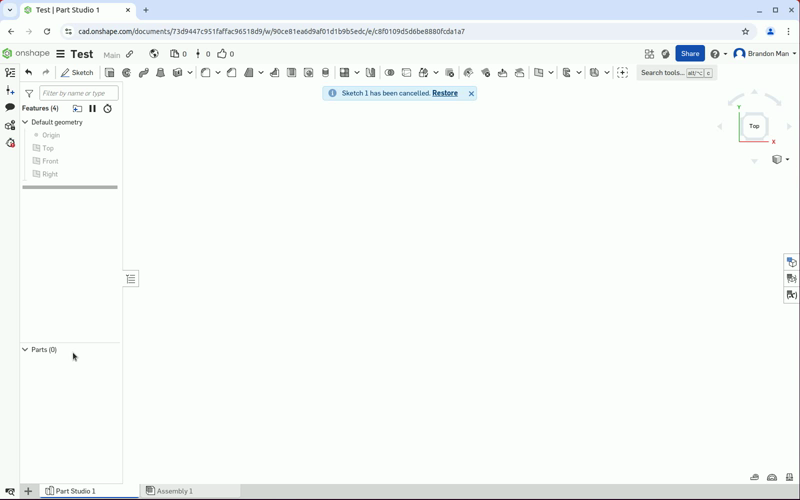
key(y)
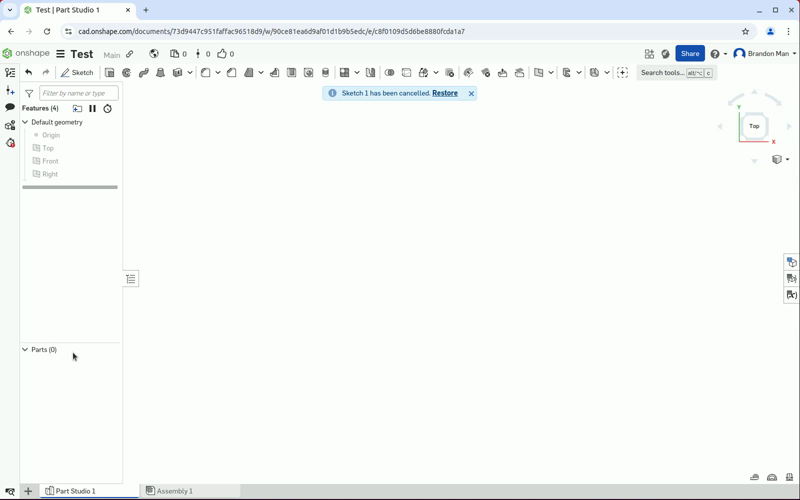
key(shift+p)
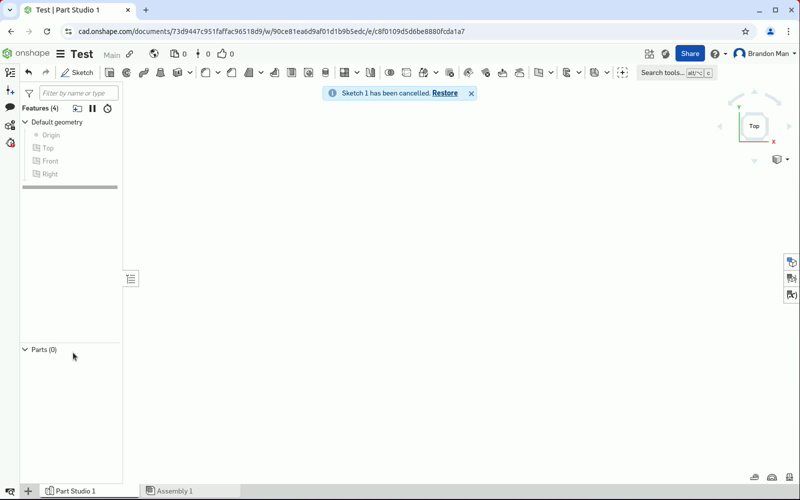
key(space)
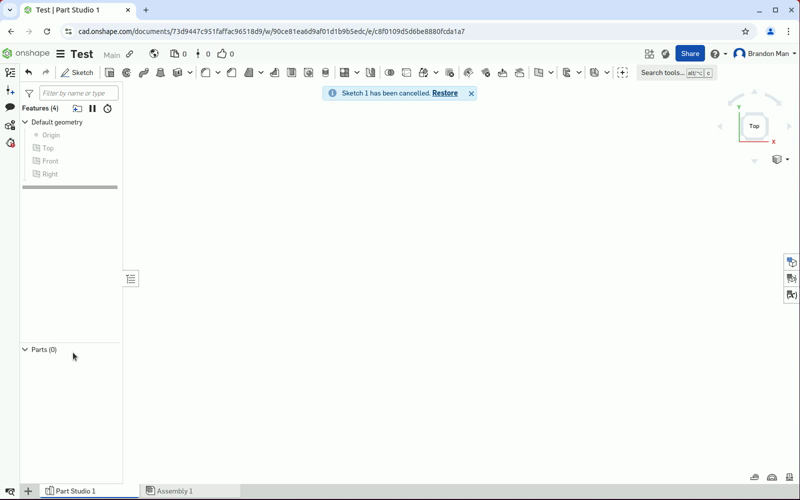
key_down(shift)
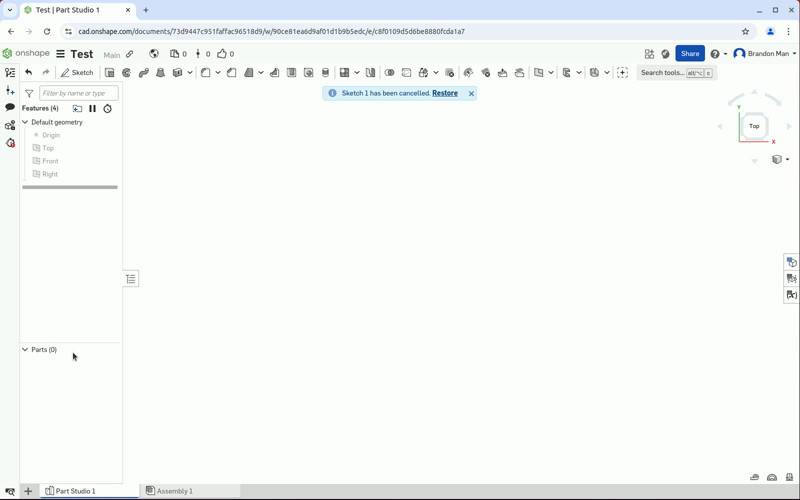
key(up)
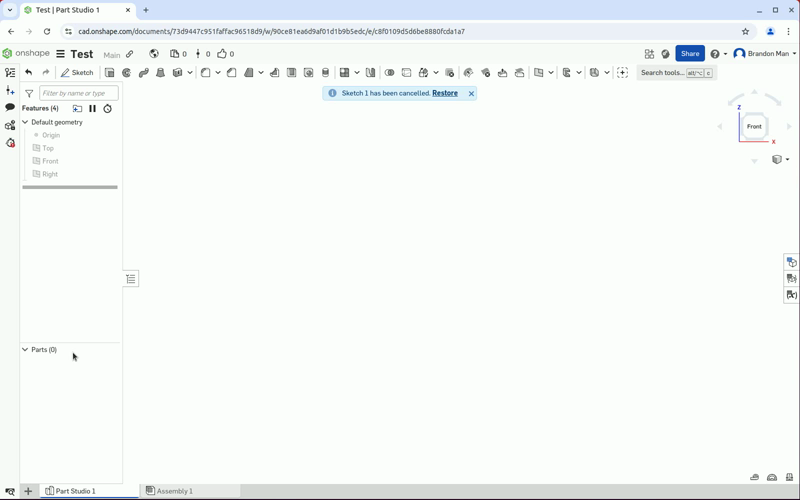
key_up(shift)
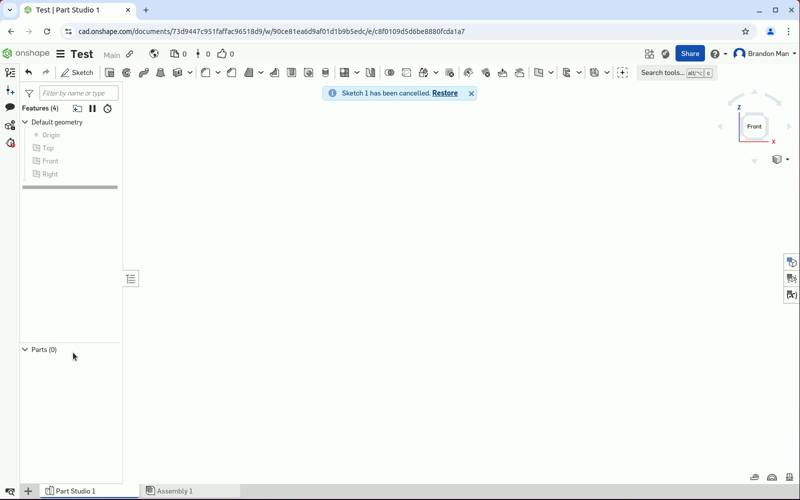
key(space)
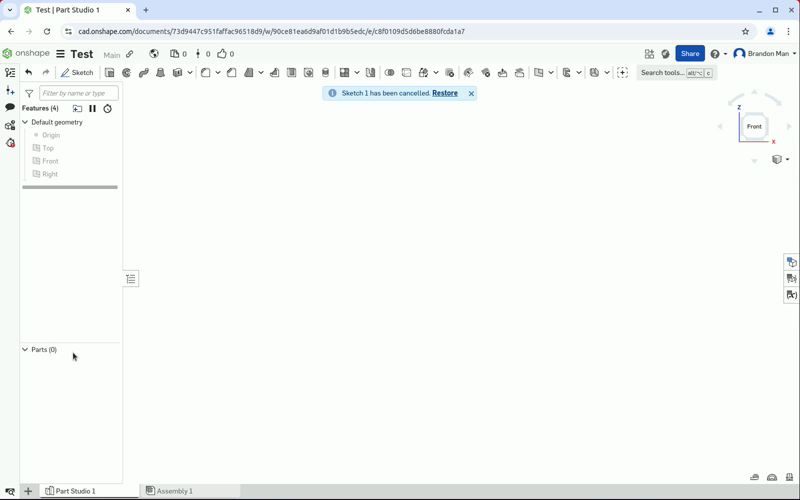
key_down(shift)
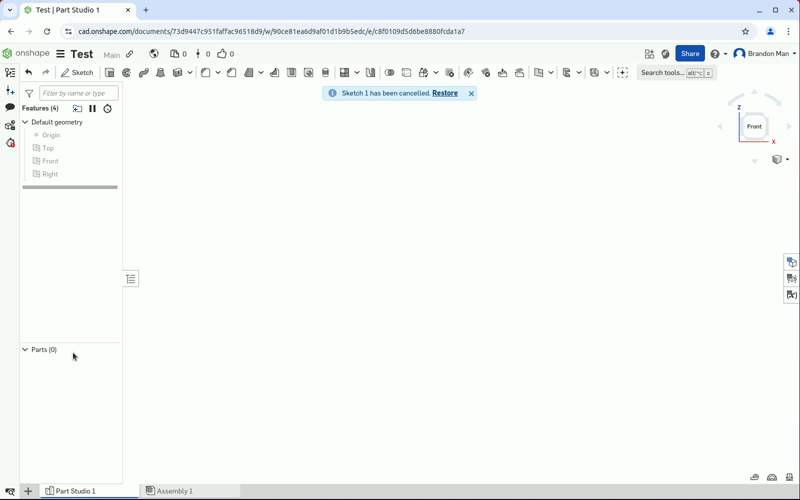
key(left)
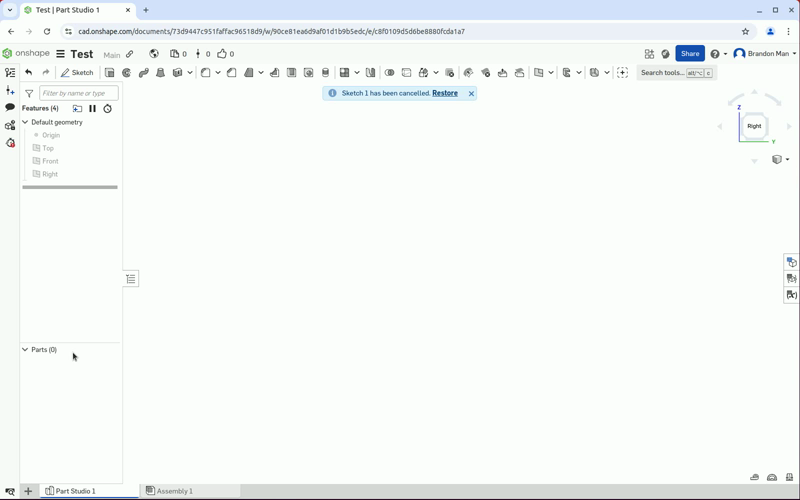
key_up(shift)
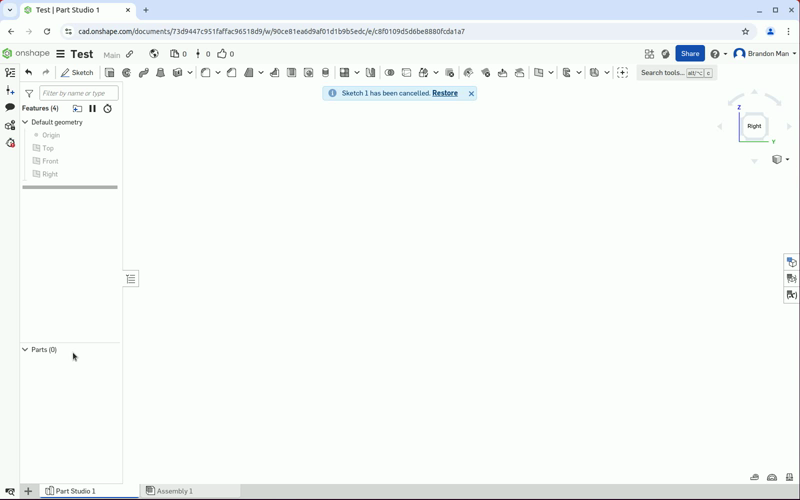
mouse_move(73, 352)
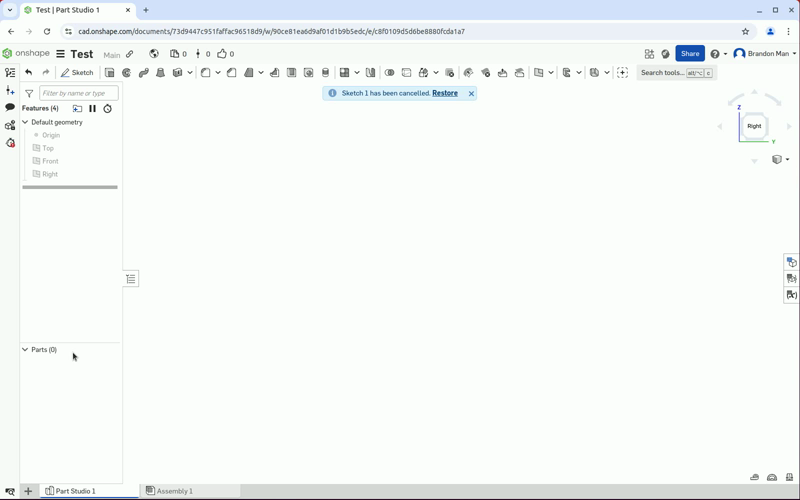
key(shift+y)
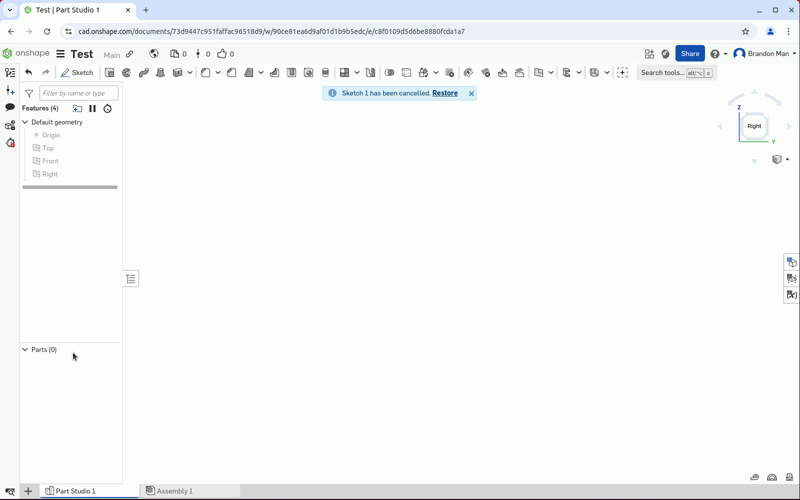
key(shift+s)
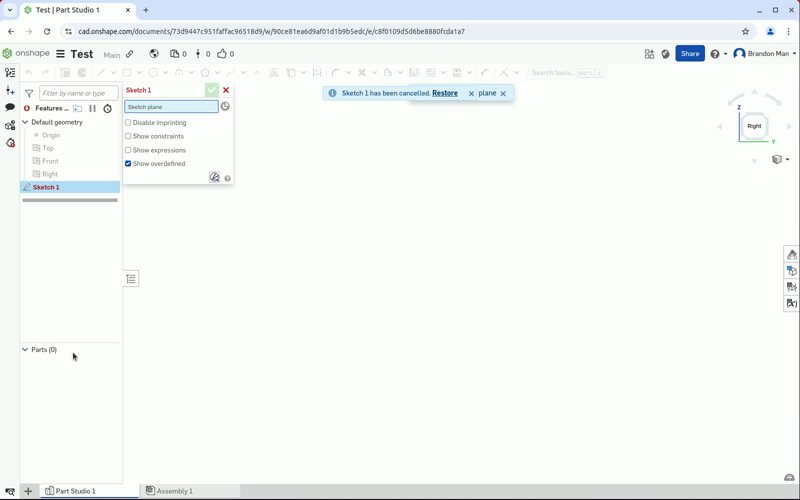
mouse_move(73, 176)
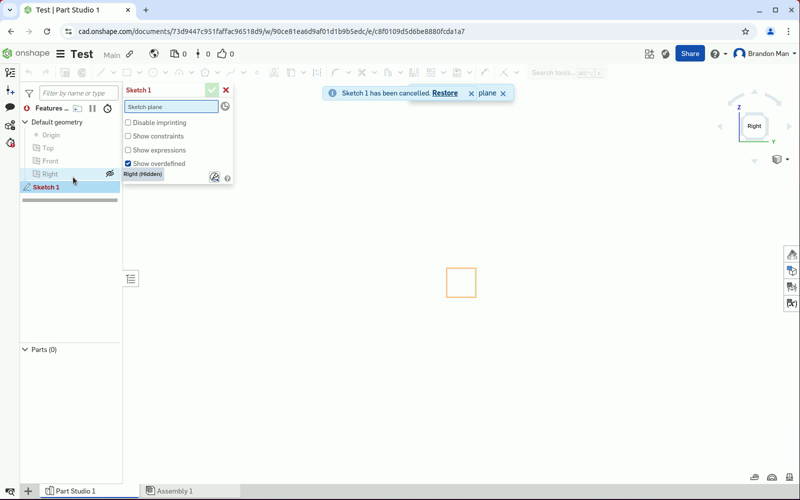
click(73, 176)
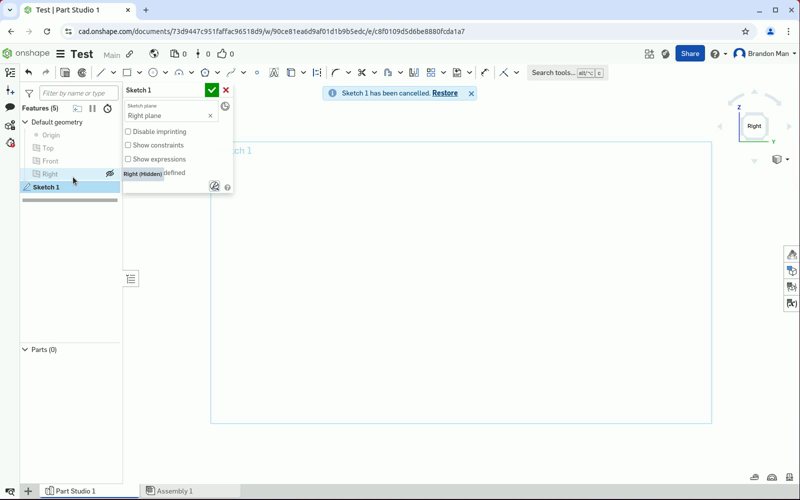
mouse_move(73, 352)
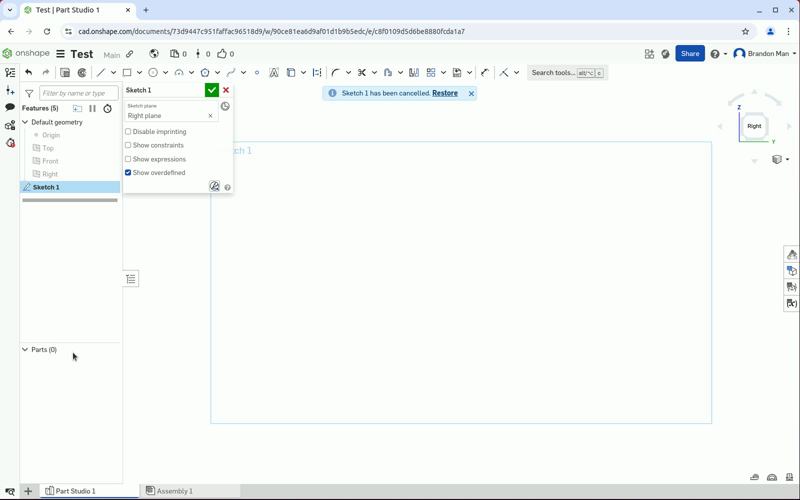
key(y)
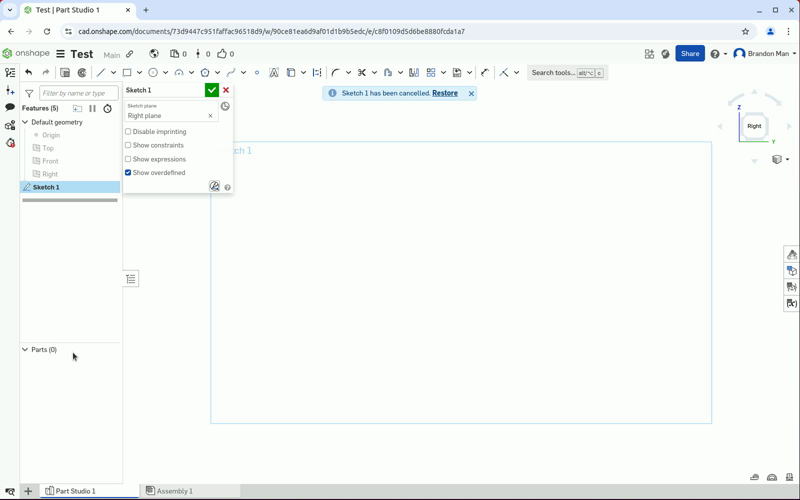
key(c)
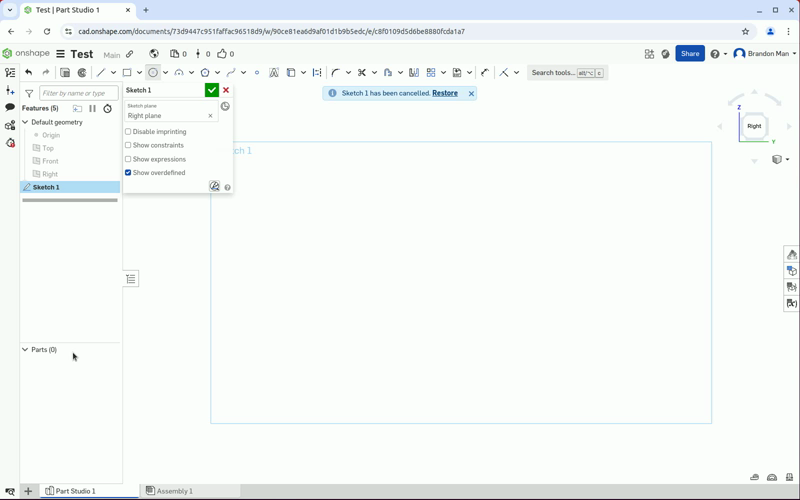
key_down(shift)
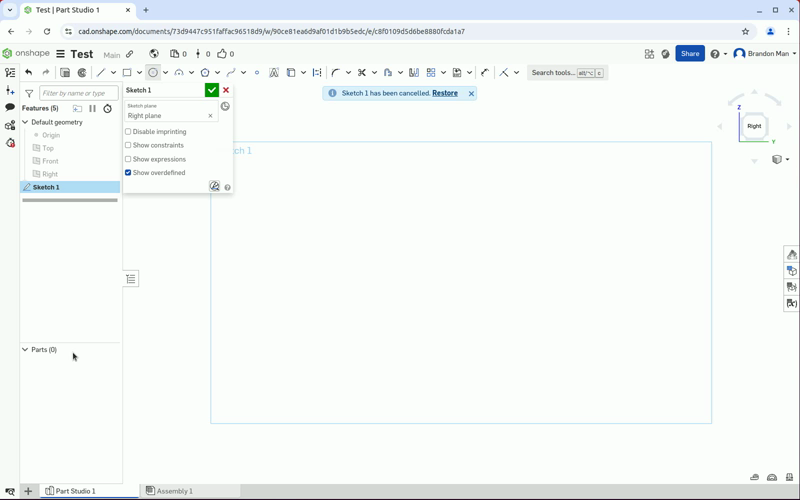
mouse_move(461, 282)
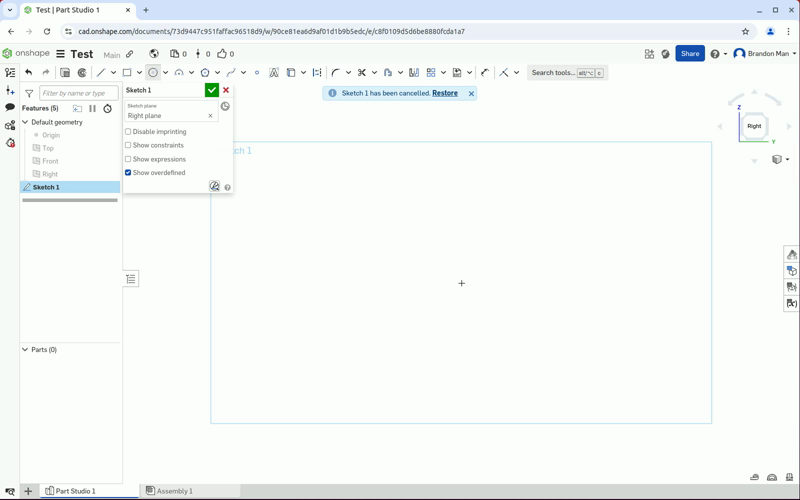
click(461, 282)
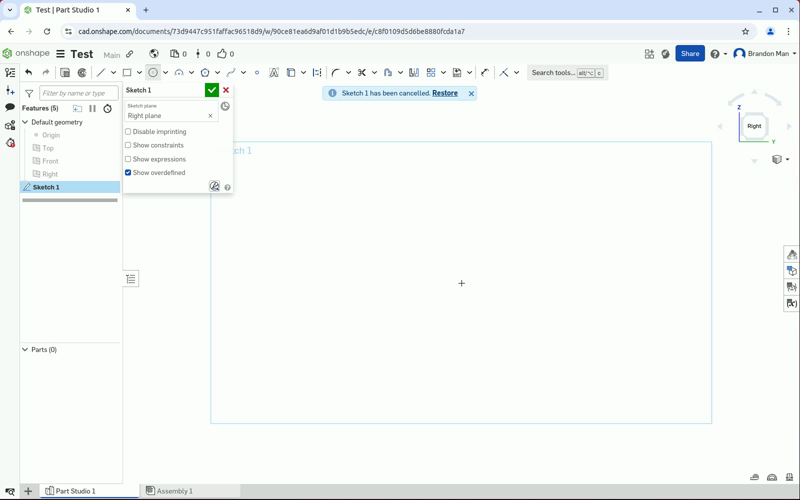
key_up(shift)
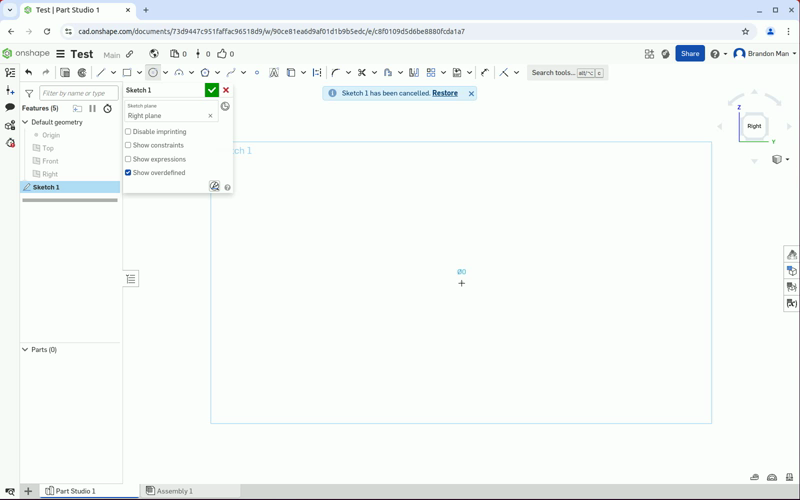
mouse_move(490, 282)
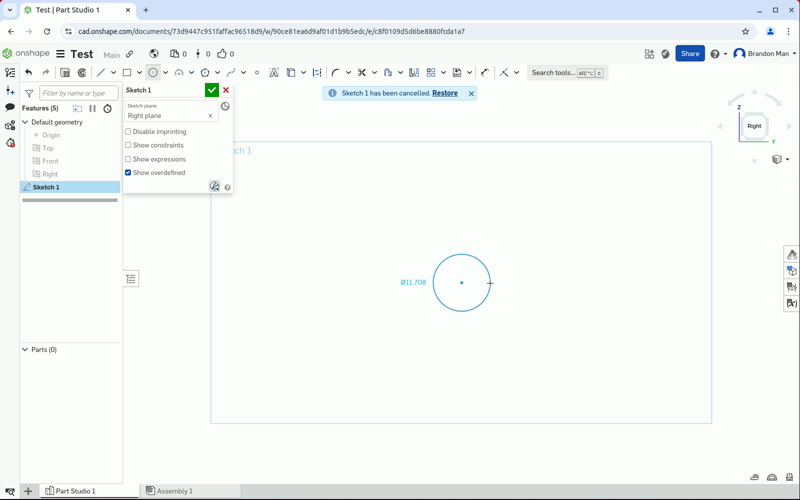
click(490, 282)
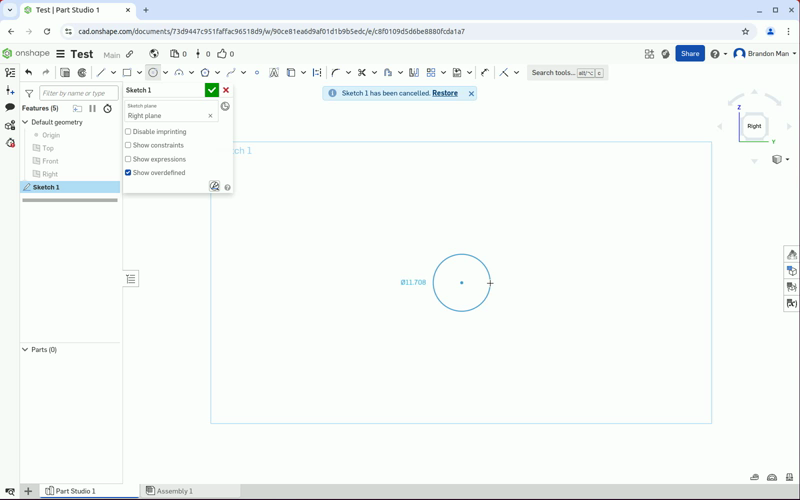
key(esc)
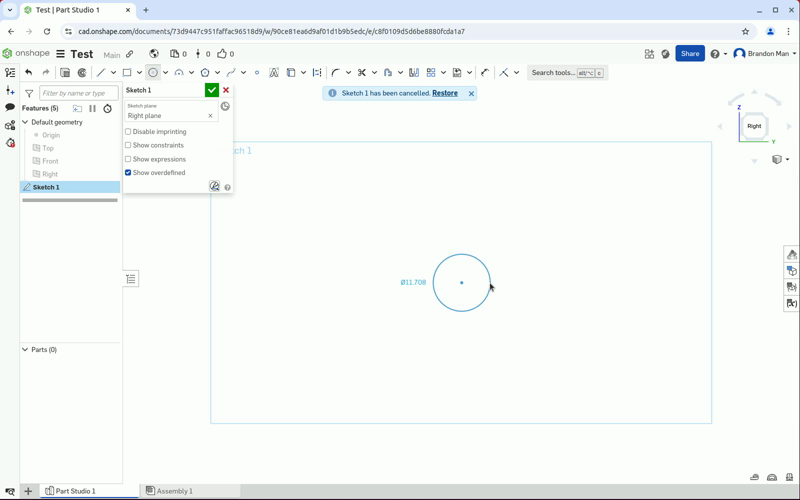
mouse_move(462, 261)
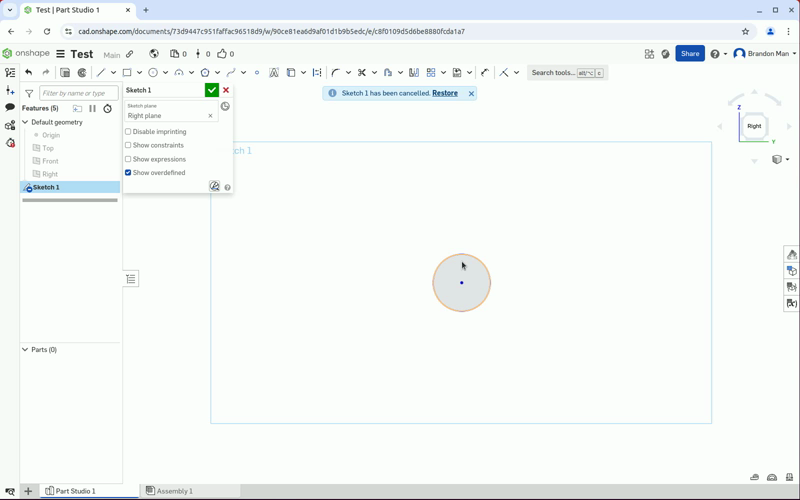
click(462, 261)
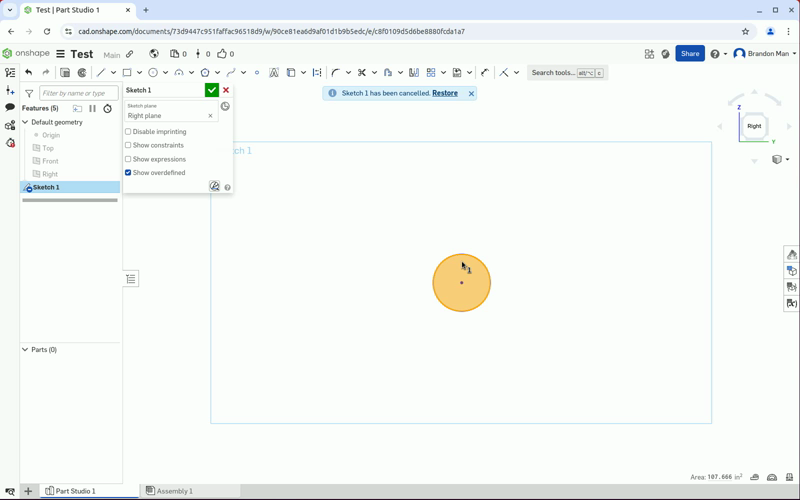
mouse_move(73, 352)
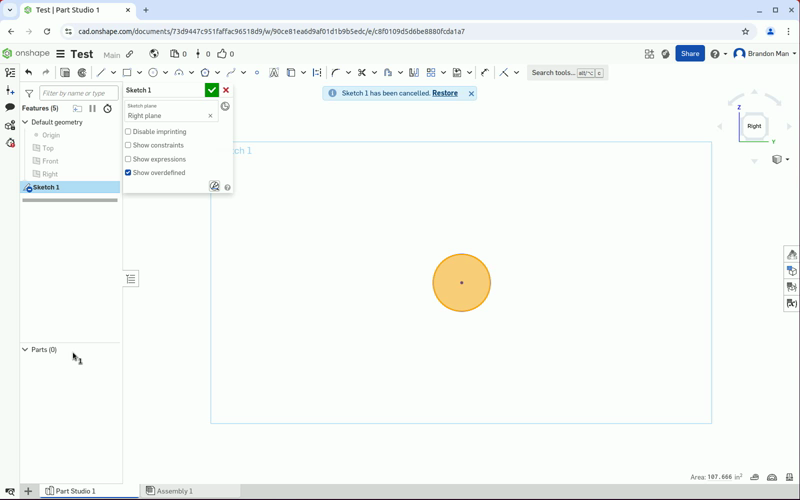
key(shift+y)
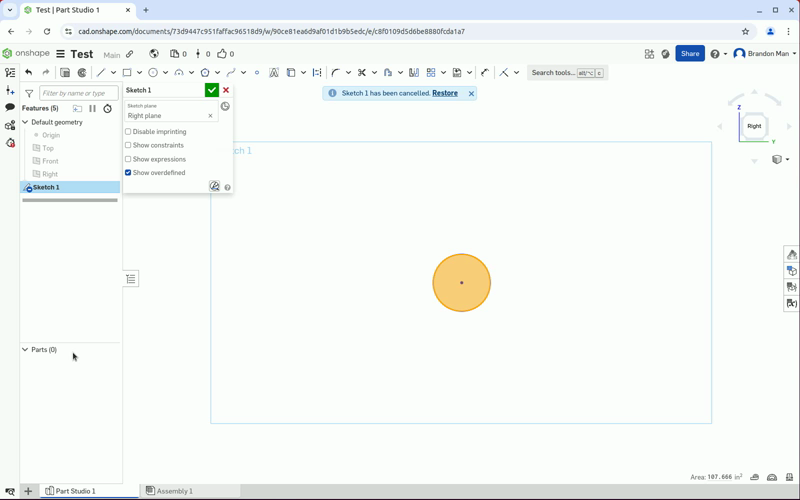
key(shift+e)
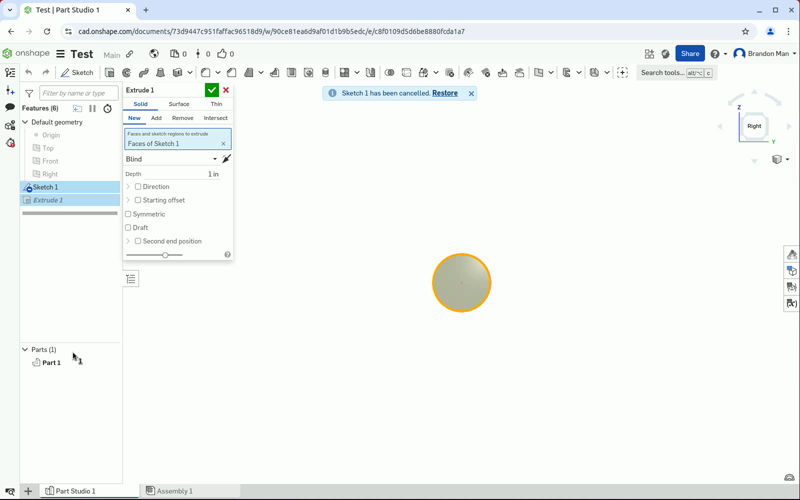
mouse_move(143, 106)
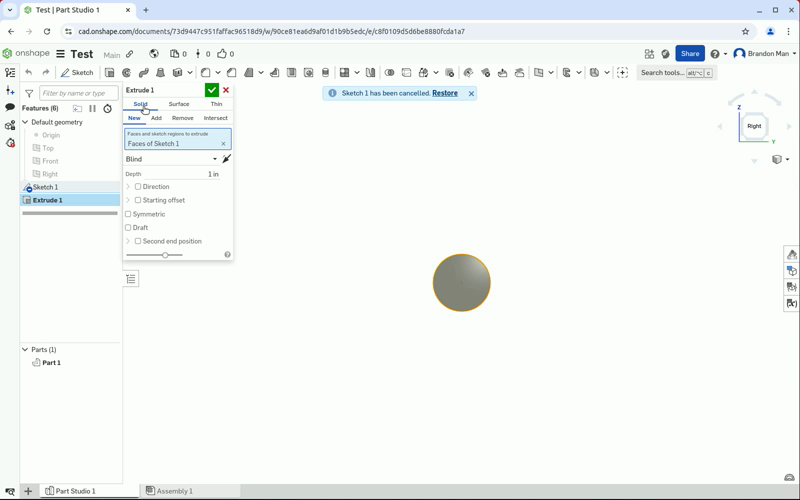
click(143, 106)
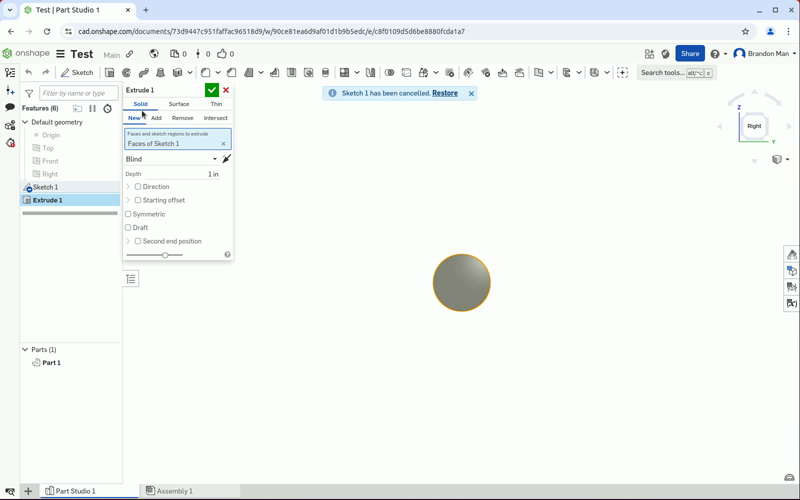
mouse_move(137, 120)
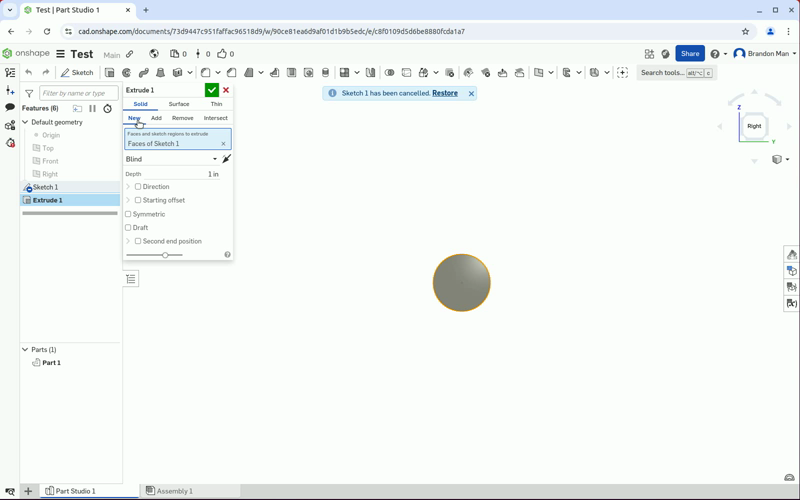
click(137, 120)
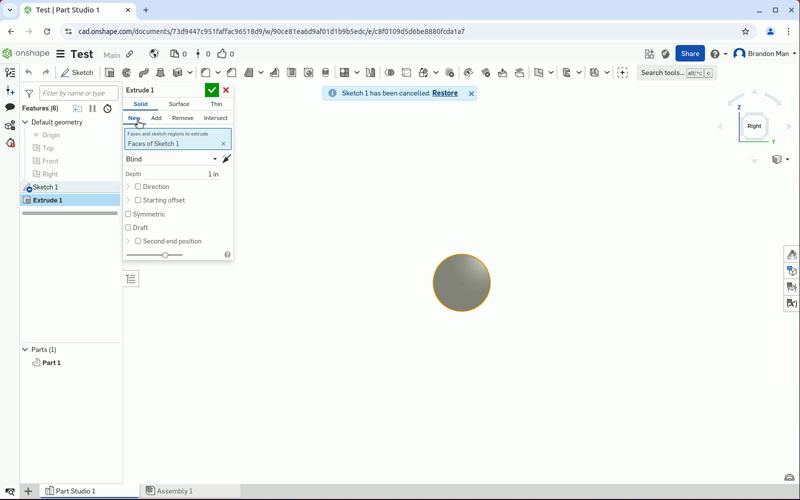
key(tab, 4)
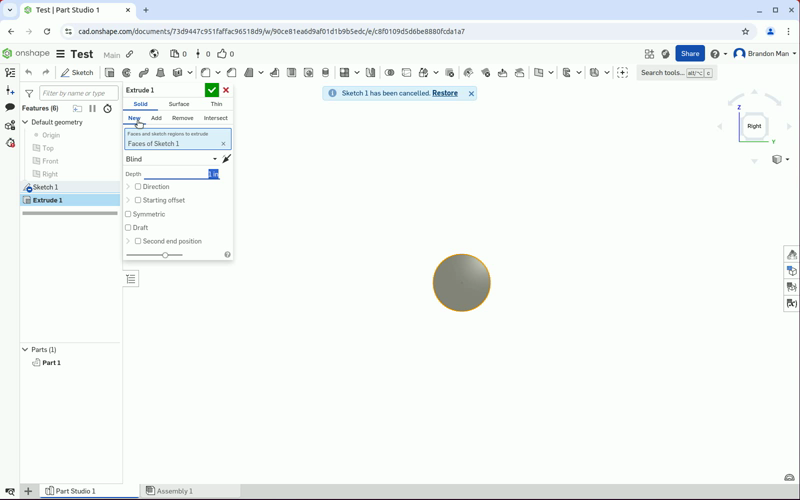
text(29.366)
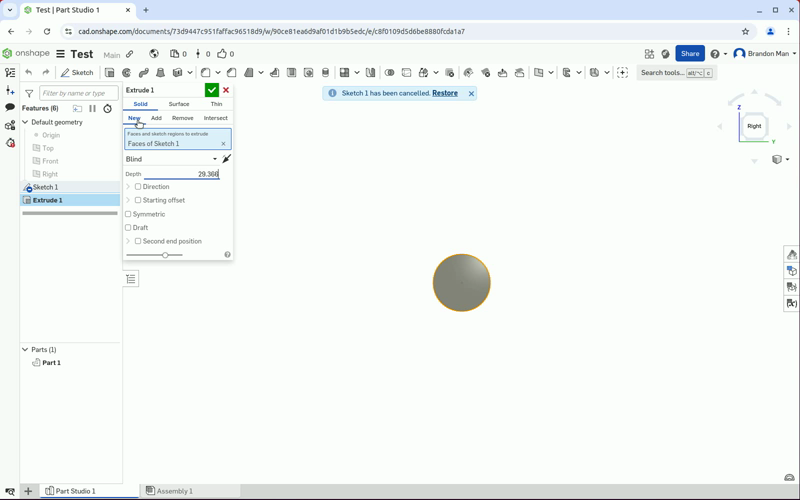
key(tab, 3)
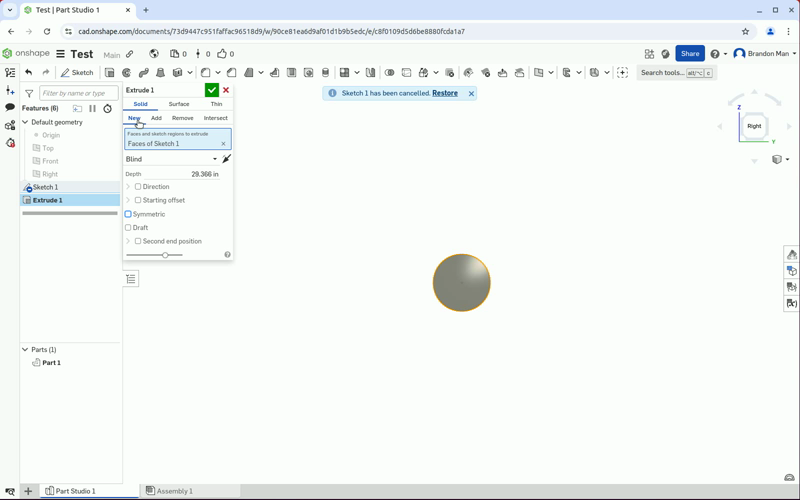
key(space)
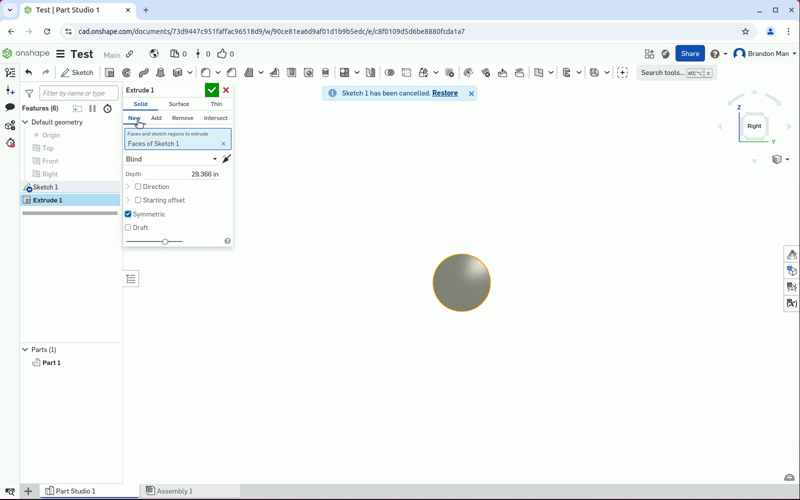
key(enter)
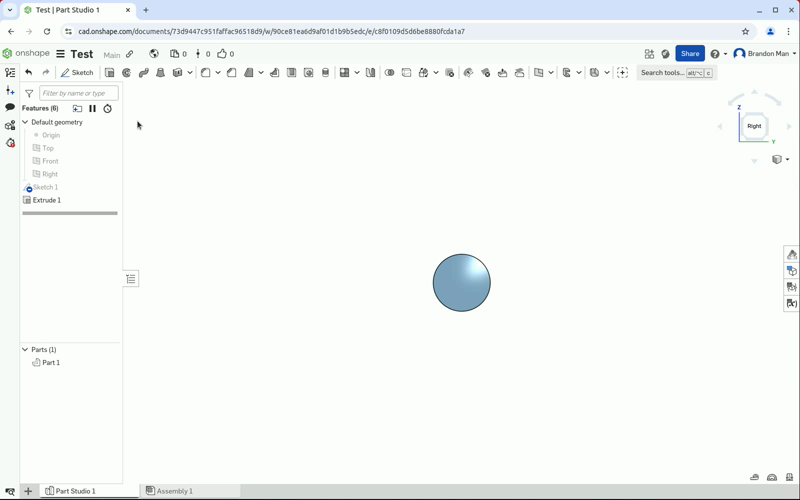
key(shift+h)
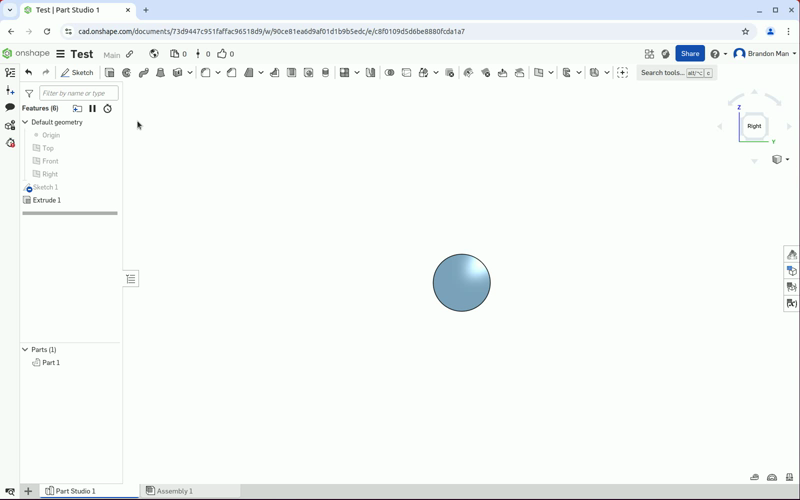
key(shift+h)
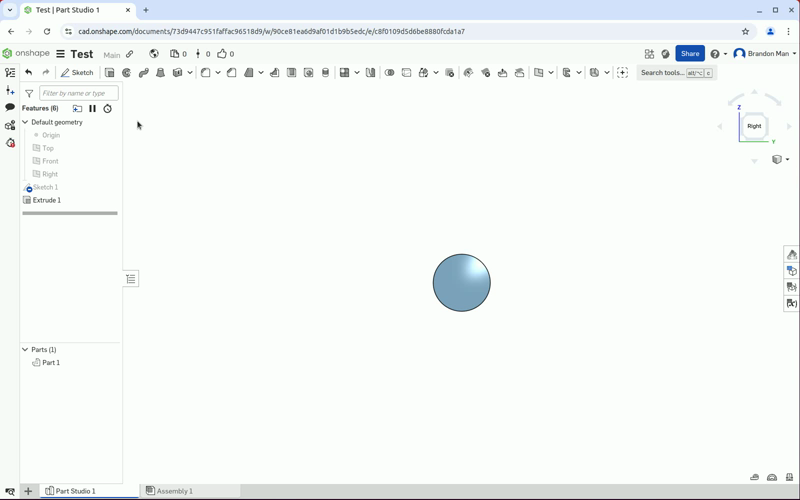
mouse_move(73, 189)
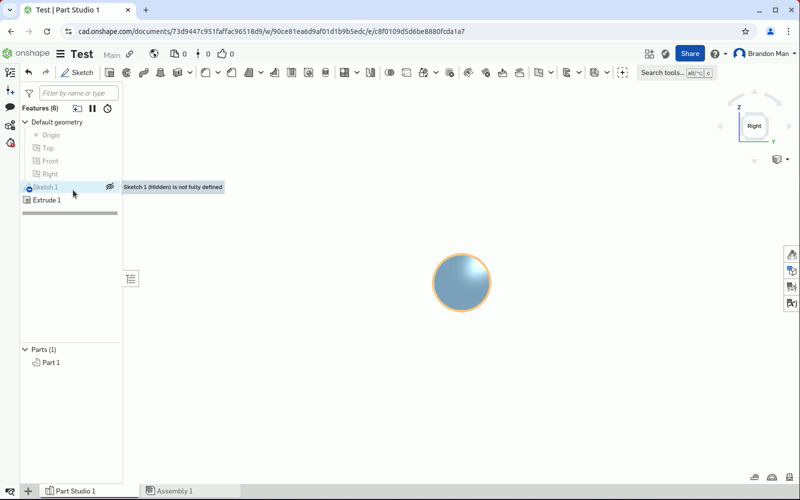
click(73, 189)
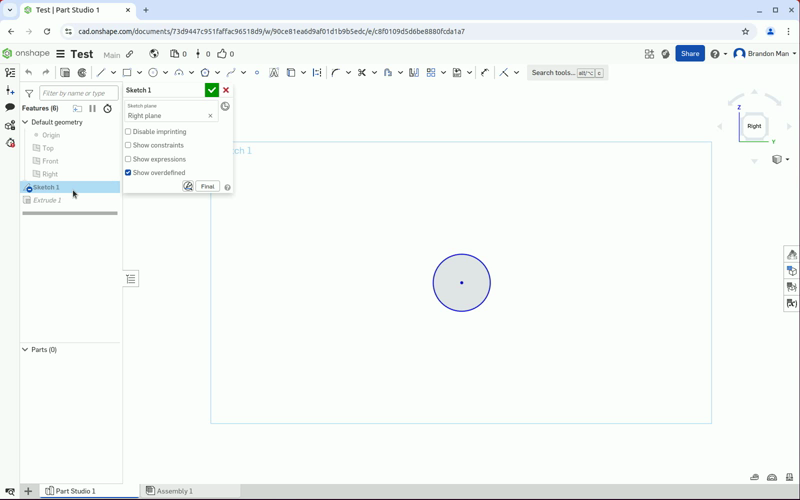
mouse_move(229, 92)
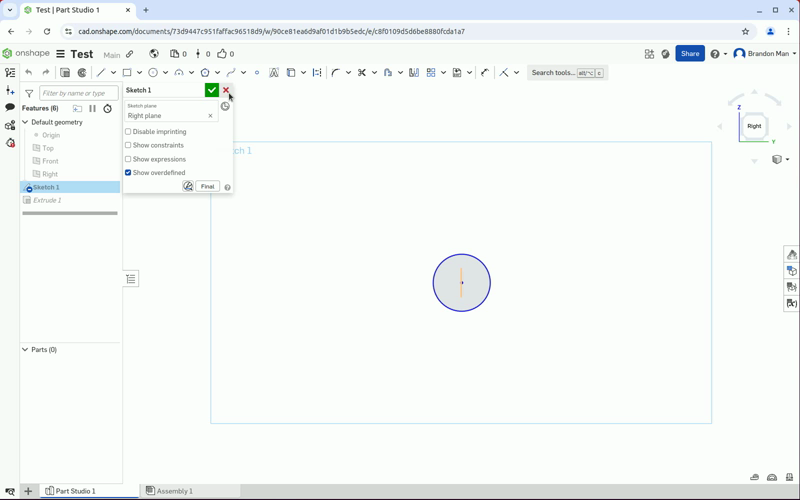
click(229, 92)
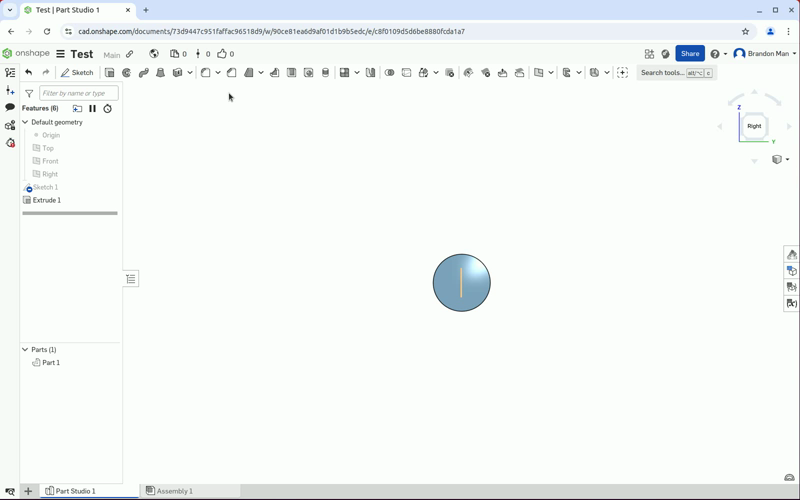
mouse_move(541, 75)
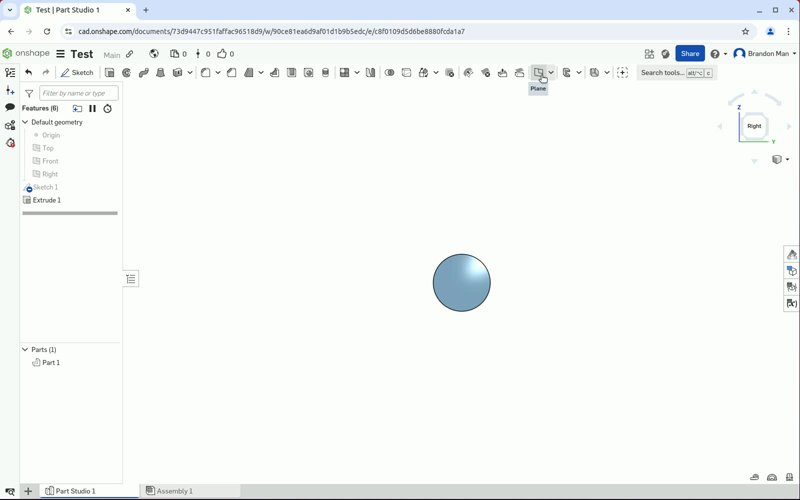
click(541, 75)
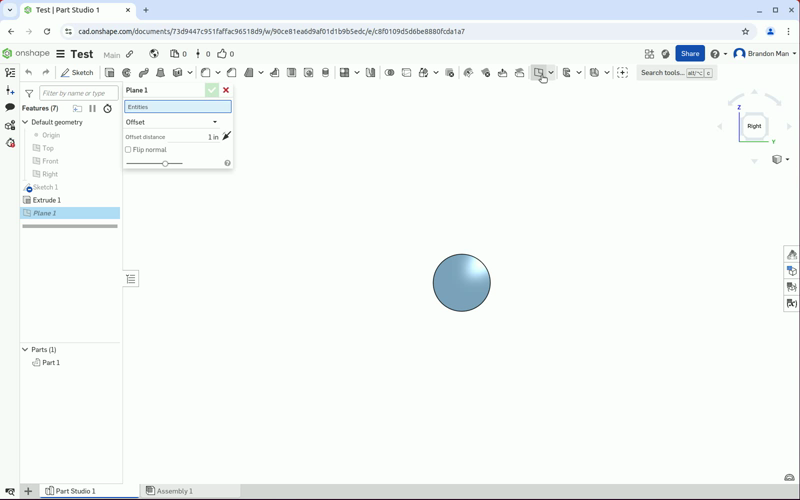
mouse_move(73, 176)
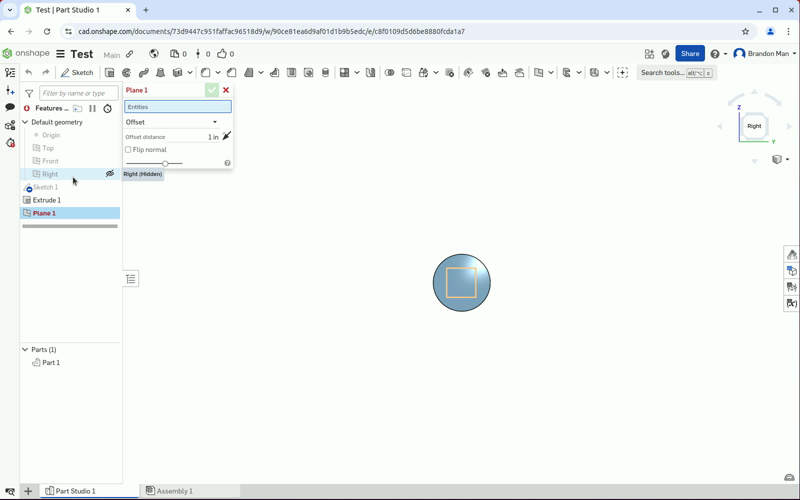
click(73, 176)
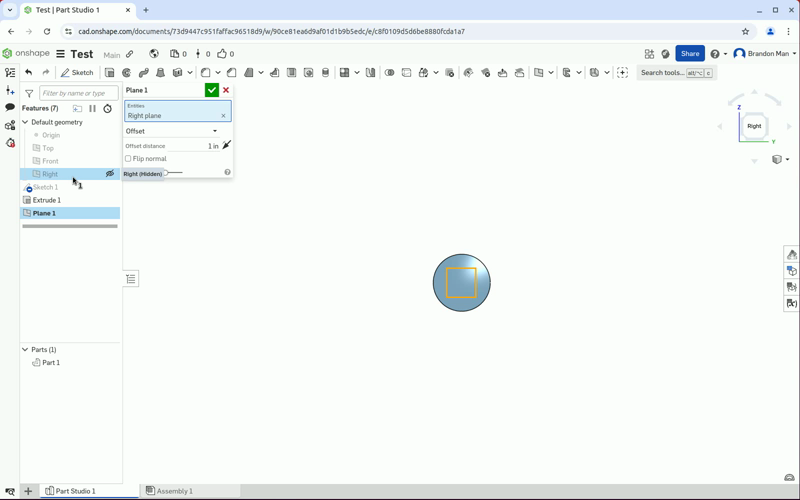
key(tab, 2)
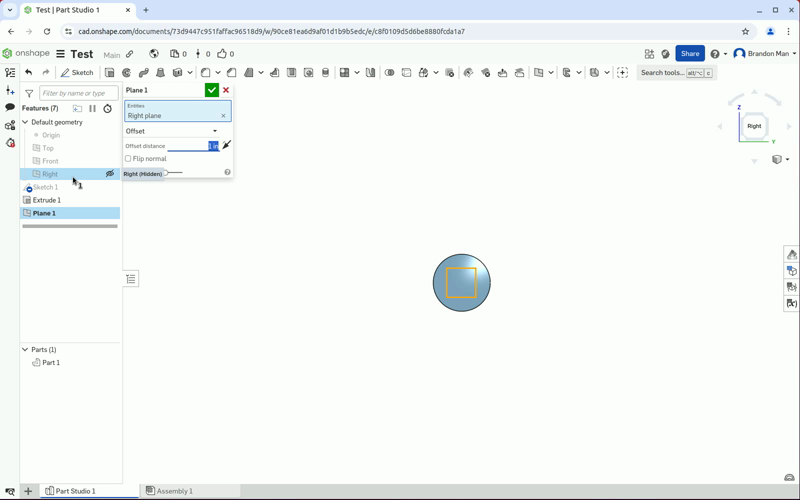
text(14.697)
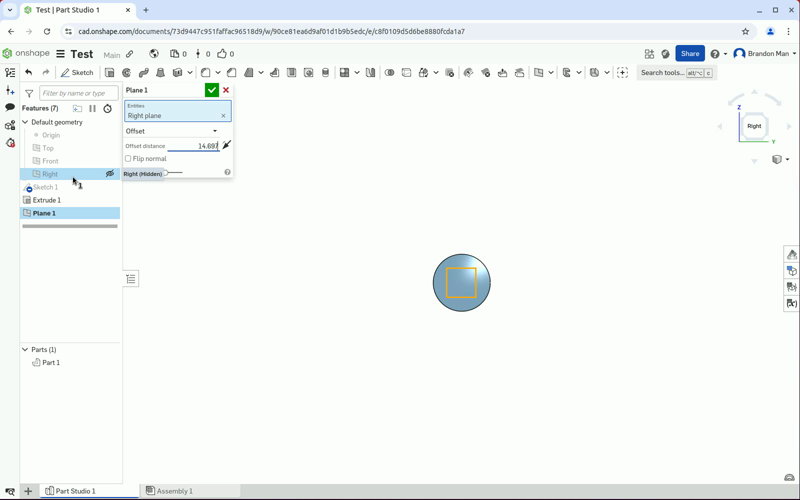
key(enter, 2)
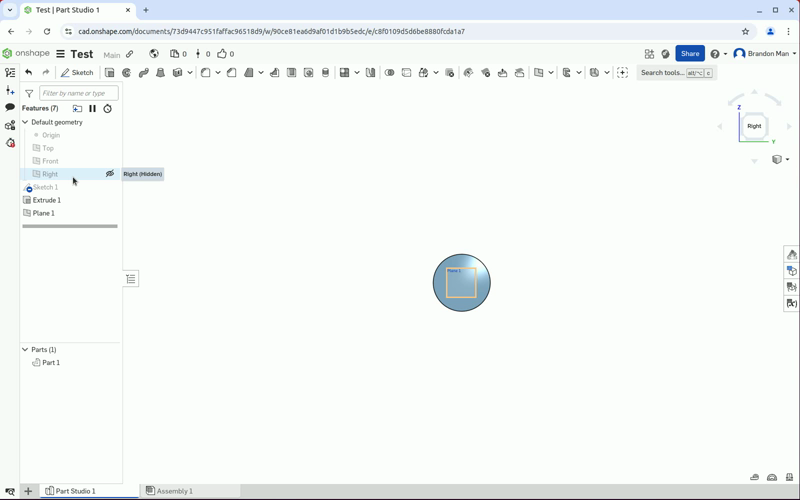
key(shift+s)
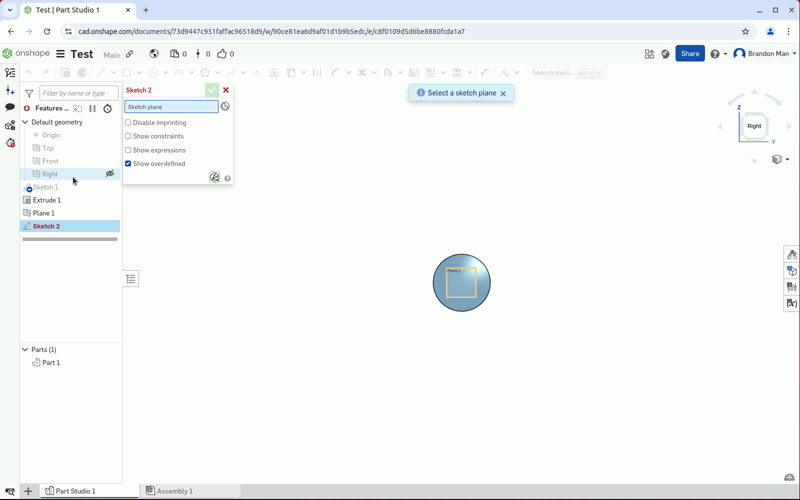
mouse_move(73, 215)
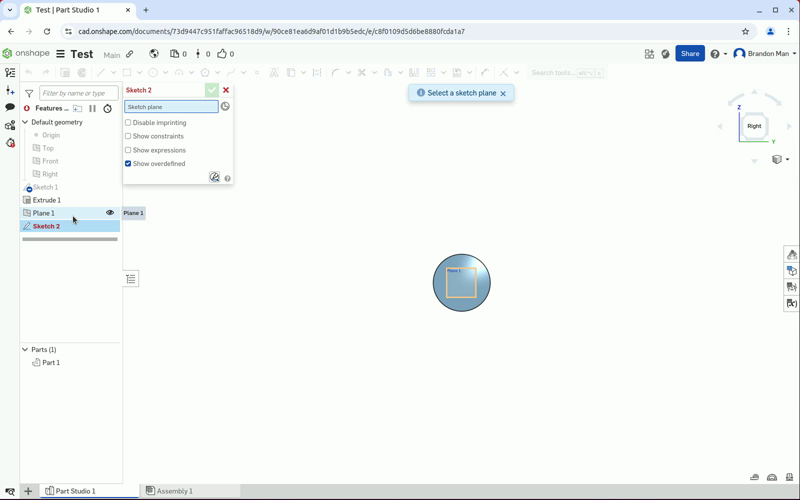
click(73, 215)
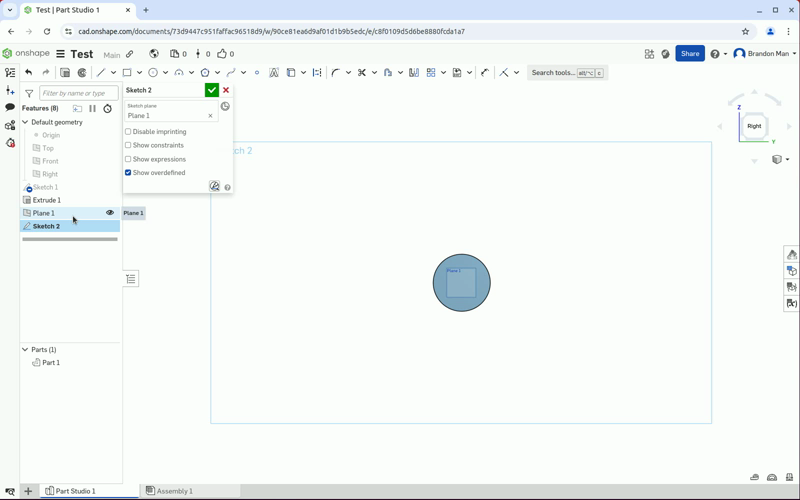
mouse_move(73, 352)
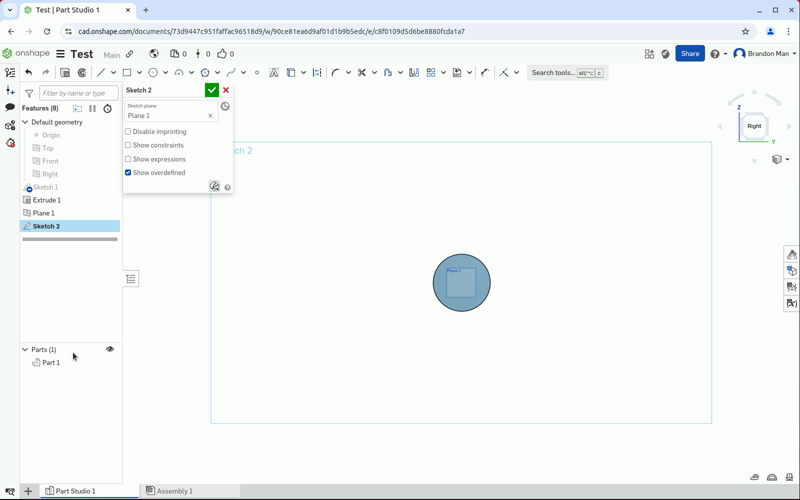
key(y)
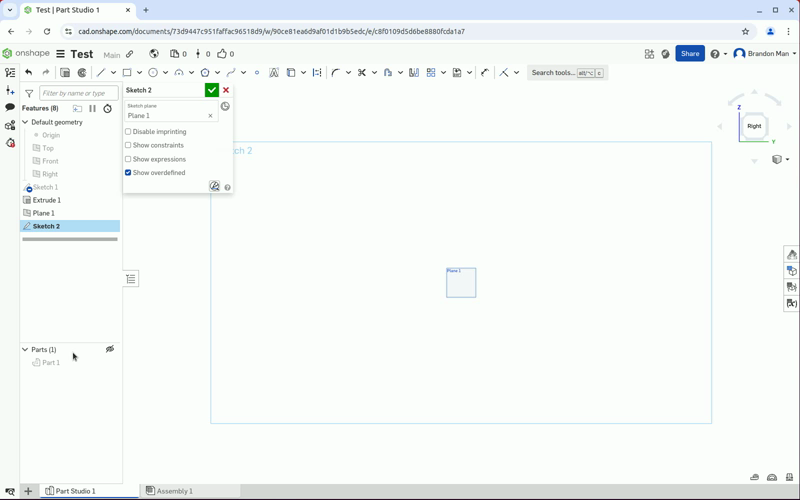
key(c)
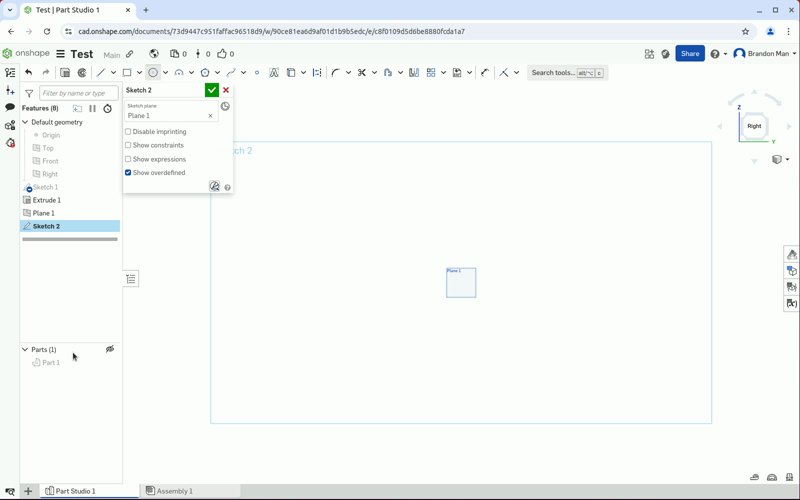
key_down(shift)
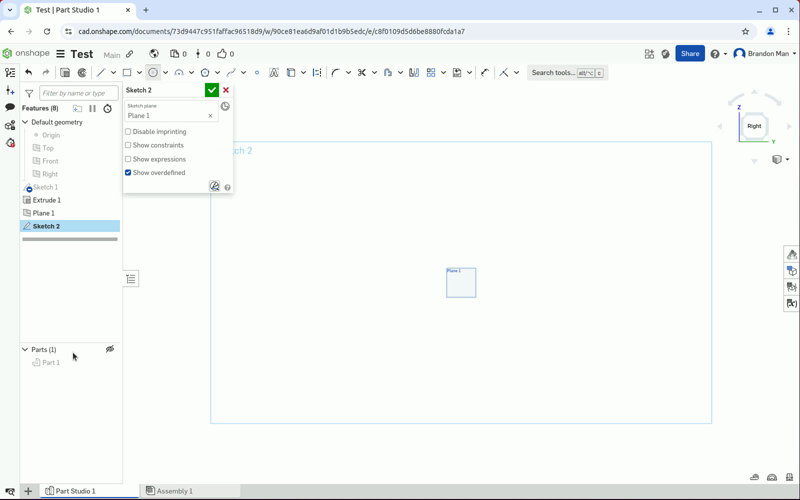
mouse_move(461, 282)
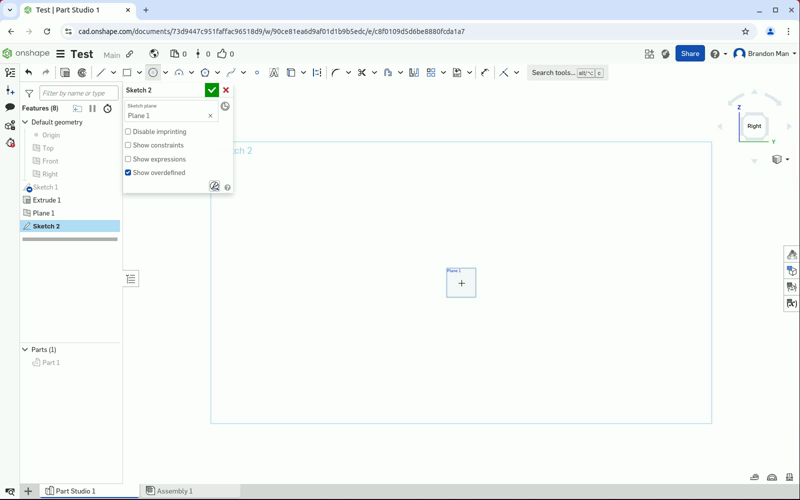
click(461, 282)
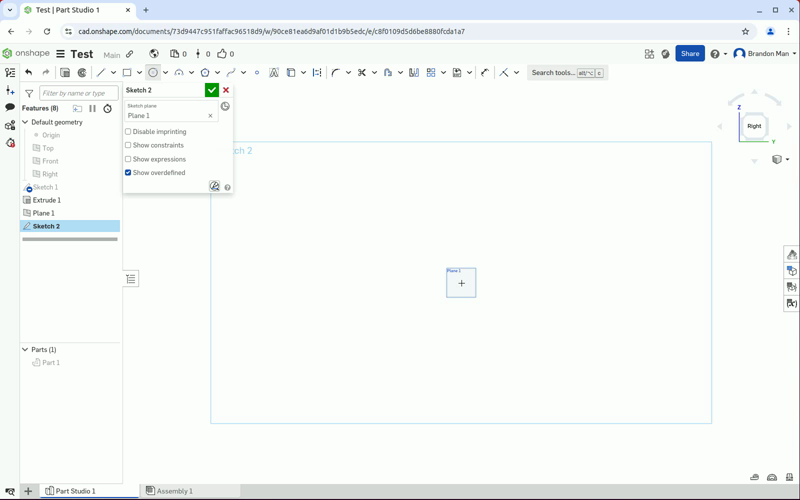
key_up(shift)
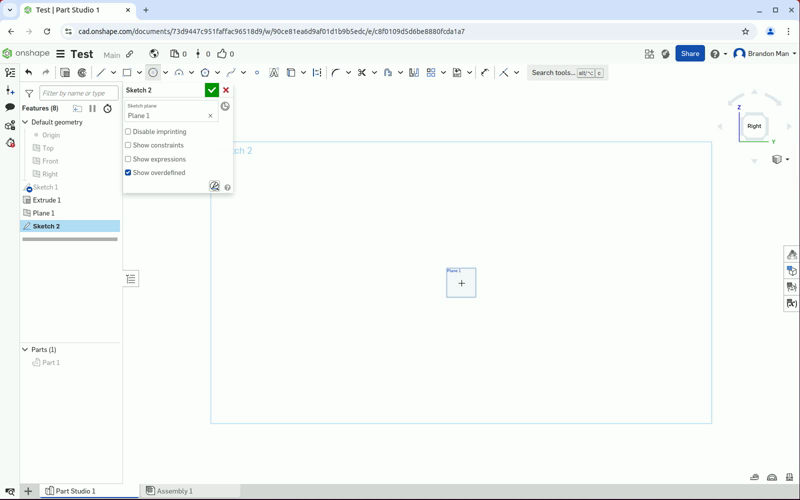
mouse_move(481, 282)
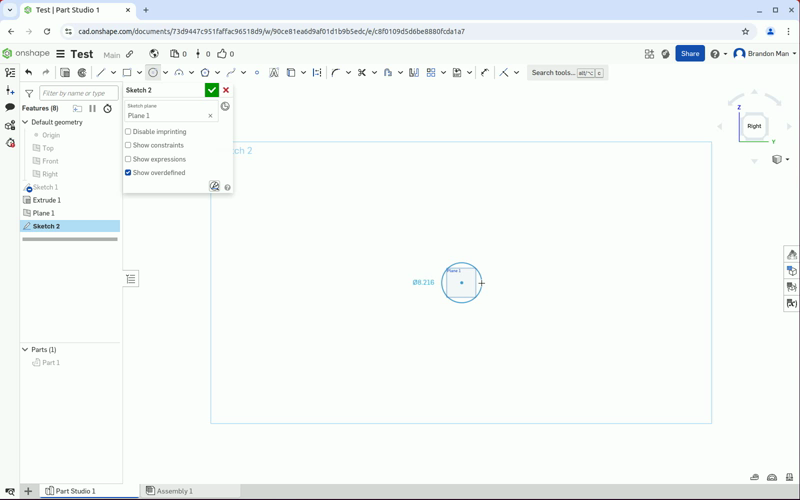
click(481, 282)
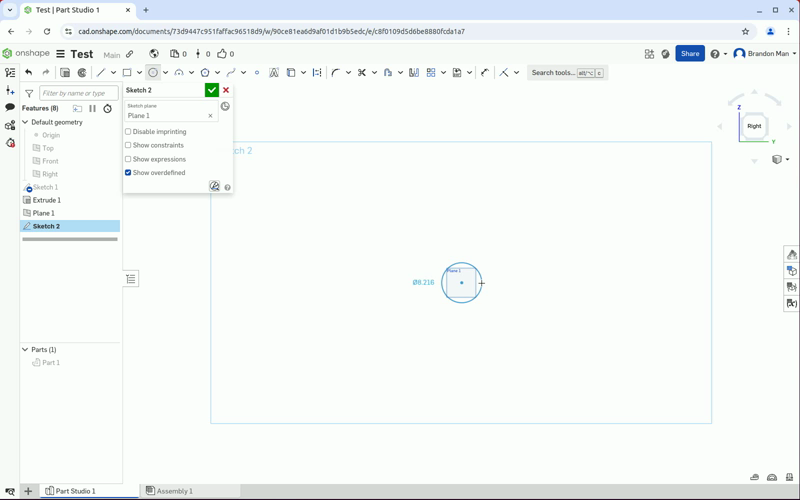
key(esc)
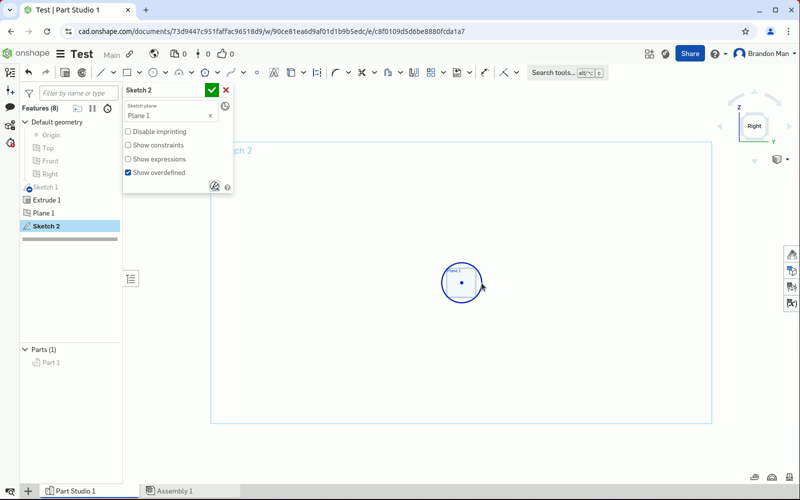
mouse_move(472, 296)
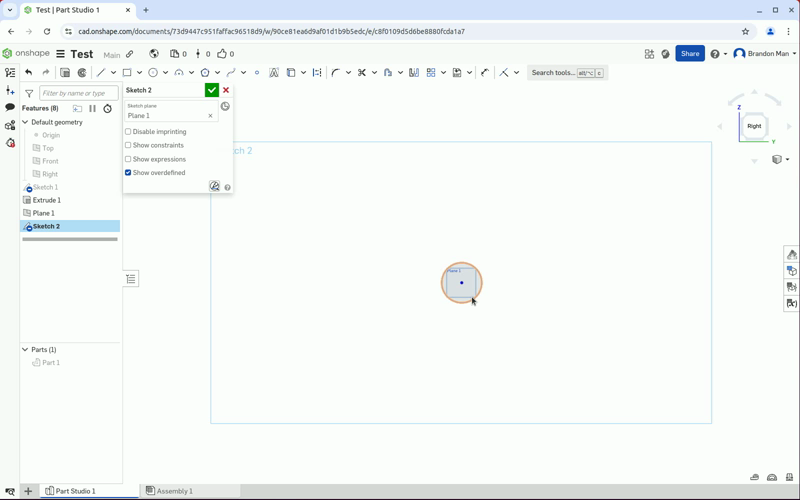
scroll(6)
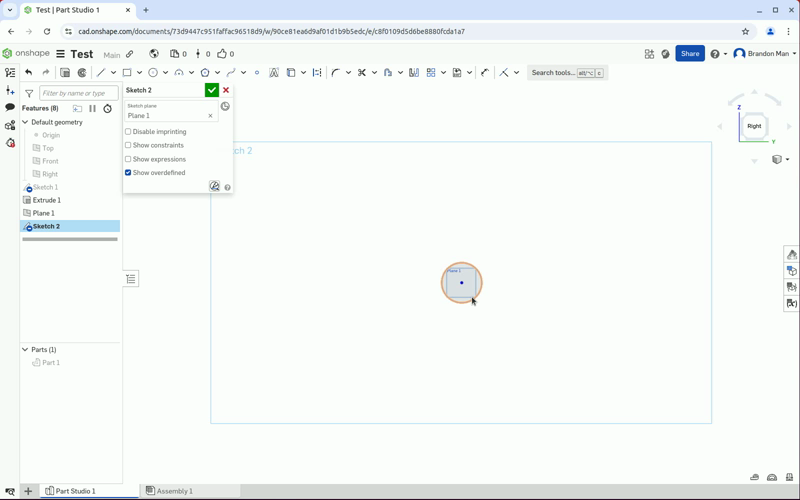
scroll(6)
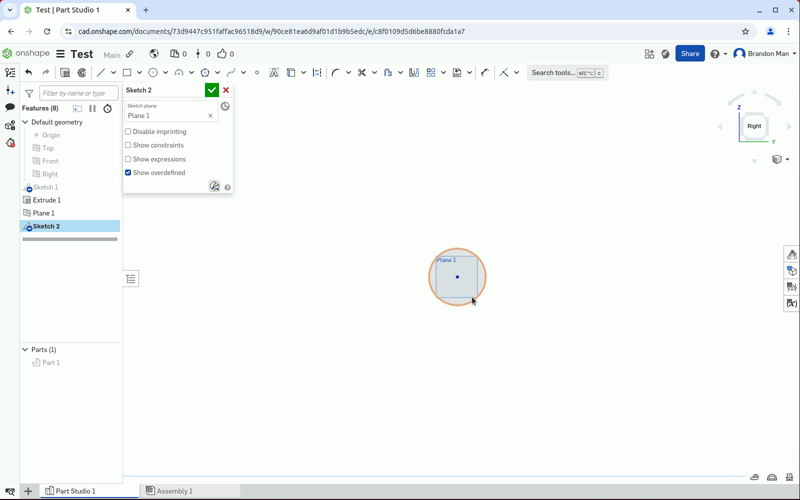
scroll(6)
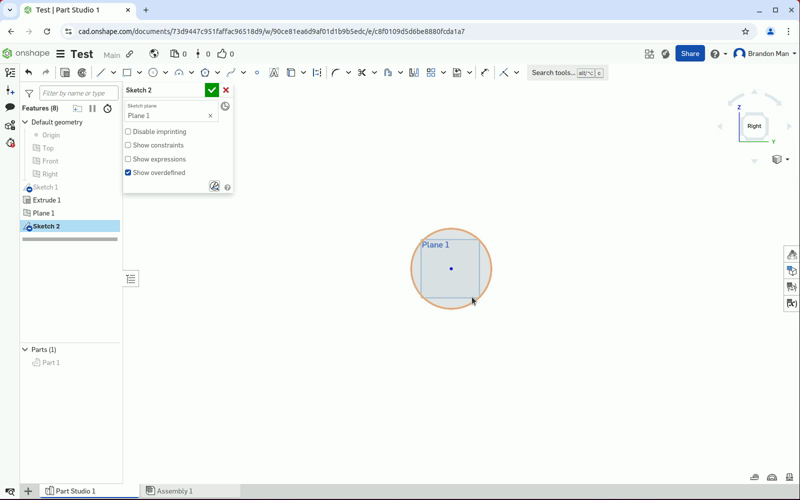
scroll(6)
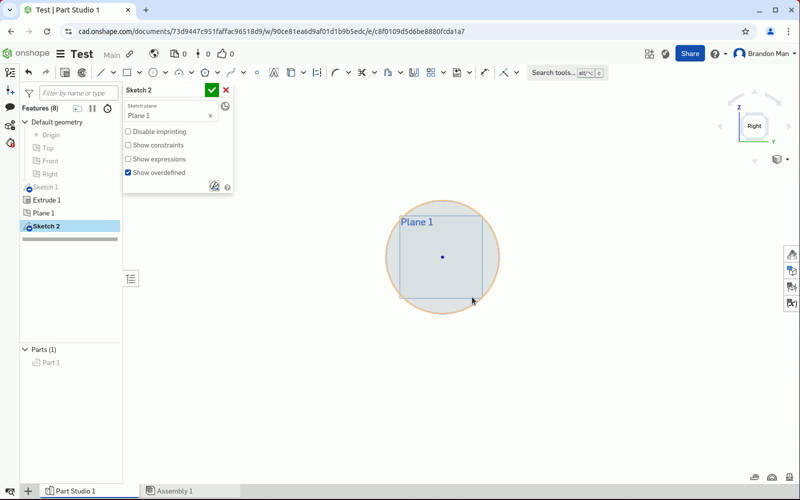
scroll(6)
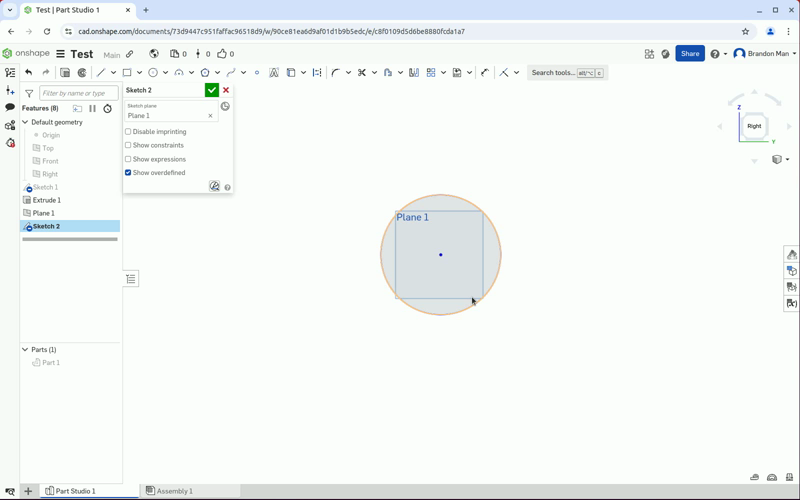
scroll(6)
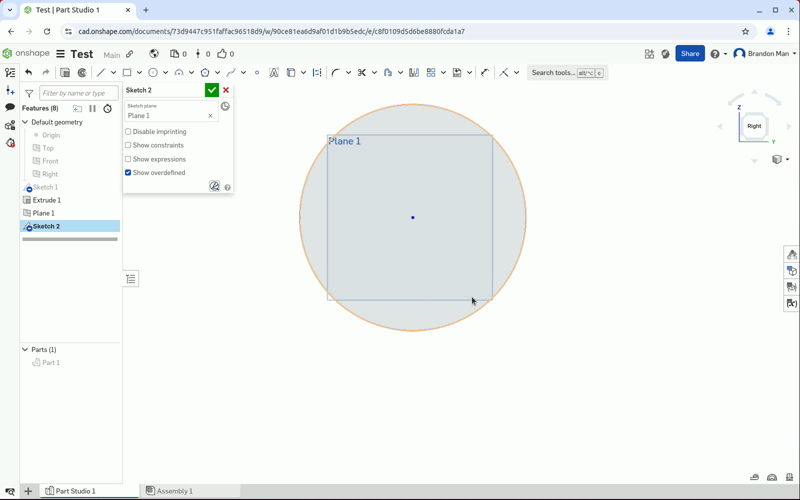
scroll(6)
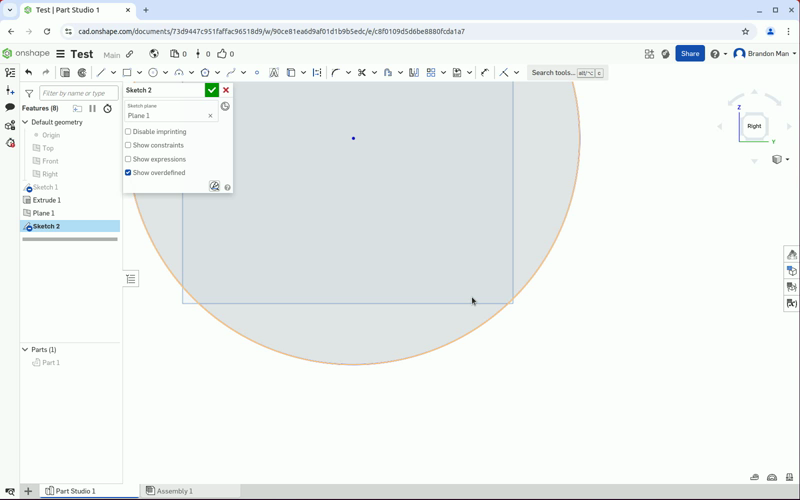
click(472, 296)
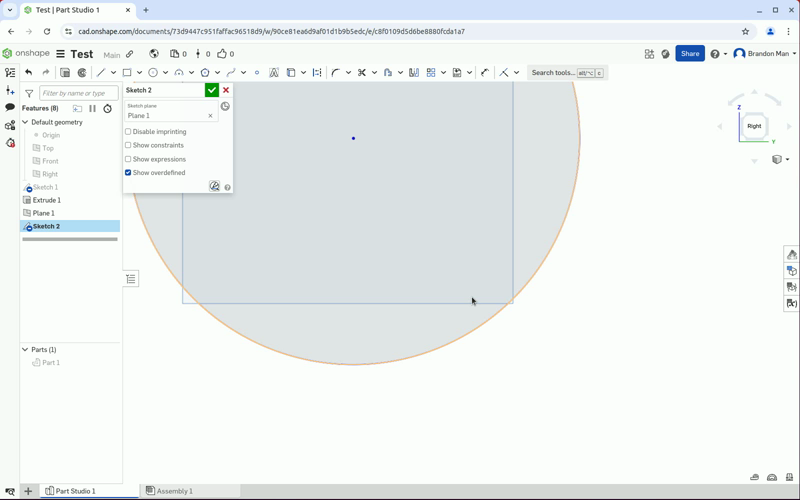
scroll(-6)
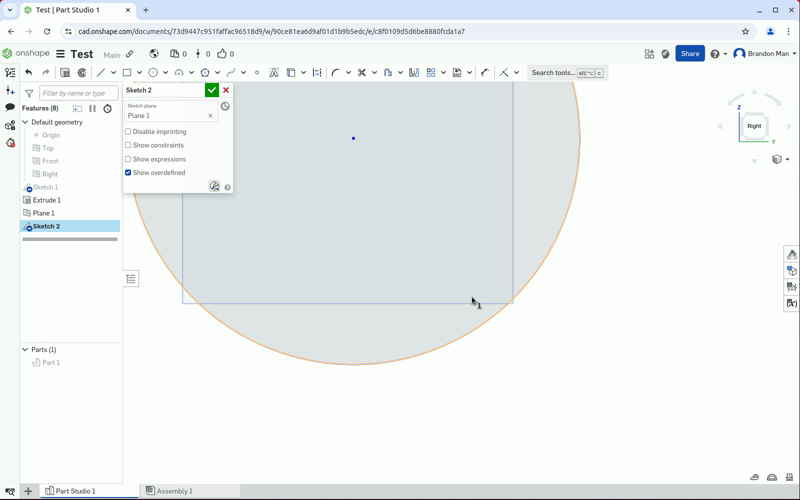
scroll(-6)
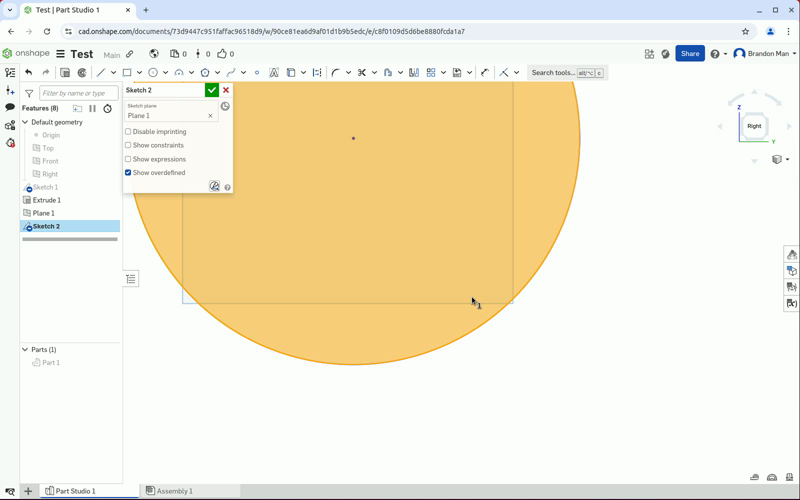
scroll(-6)
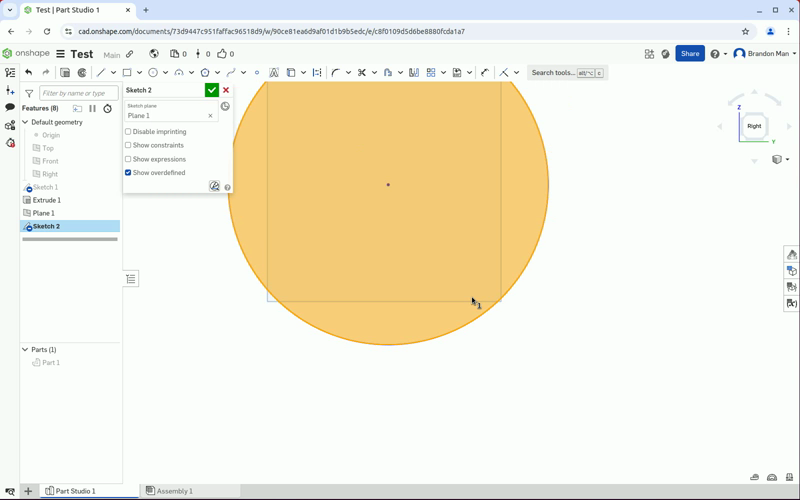
scroll(-6)
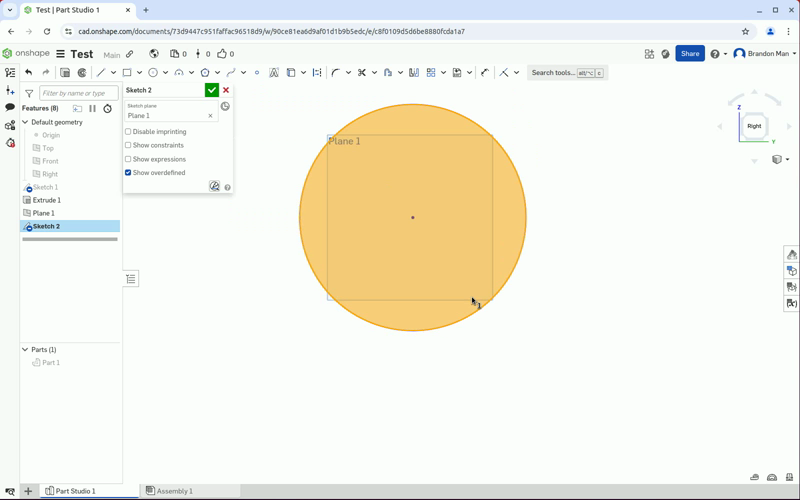
scroll(-6)
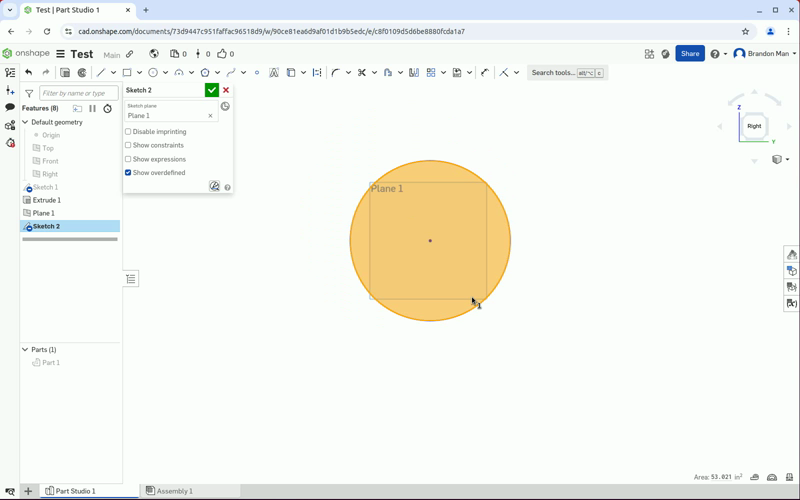
scroll(-6)
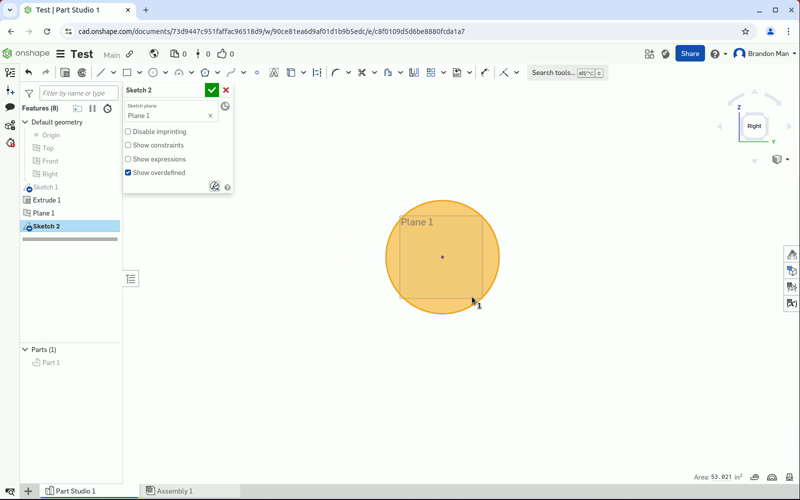
scroll(-6)
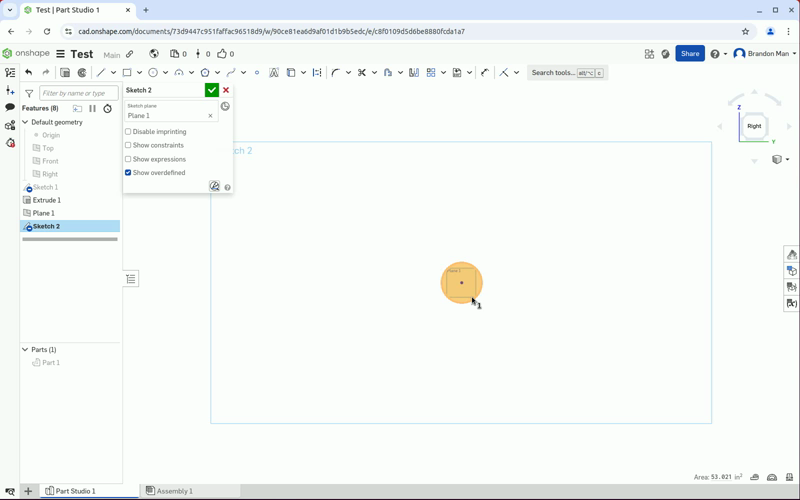
mouse_move(73, 352)
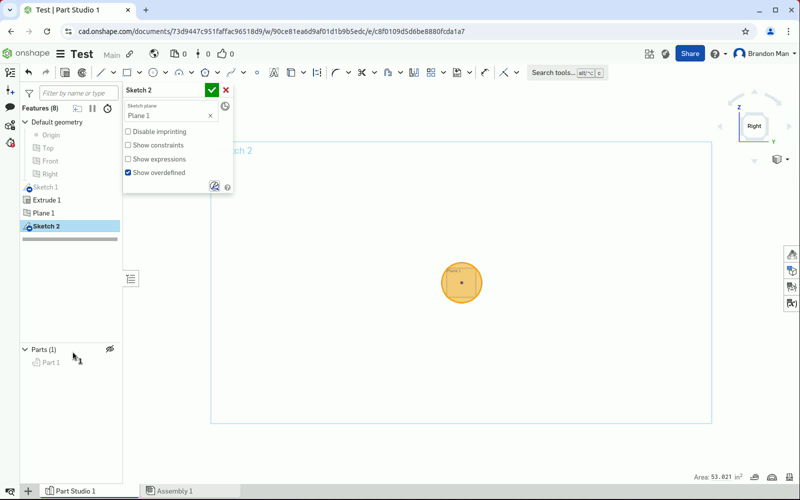
key(shift+y)
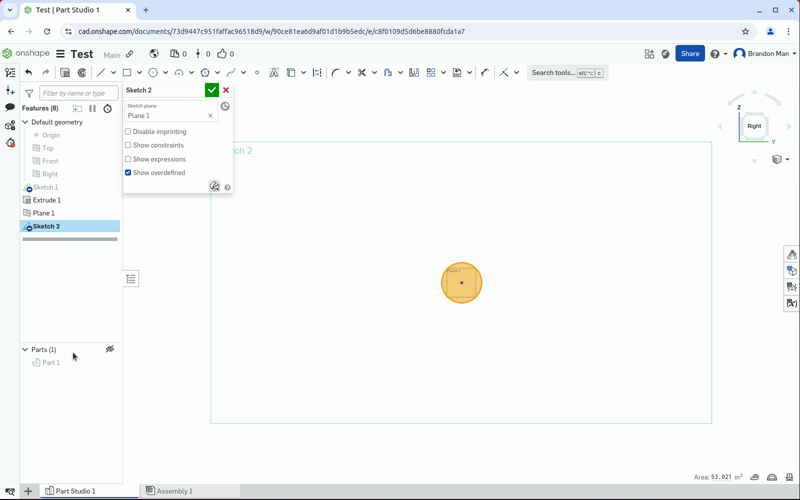
key(shift+e)
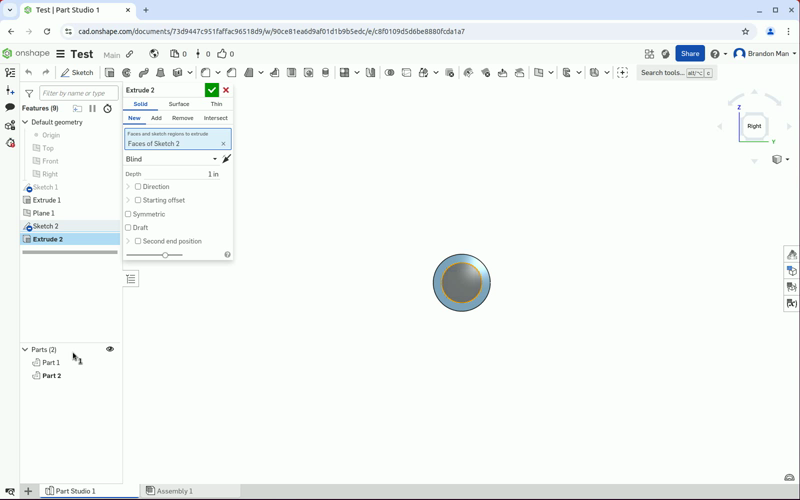
mouse_move(143, 106)
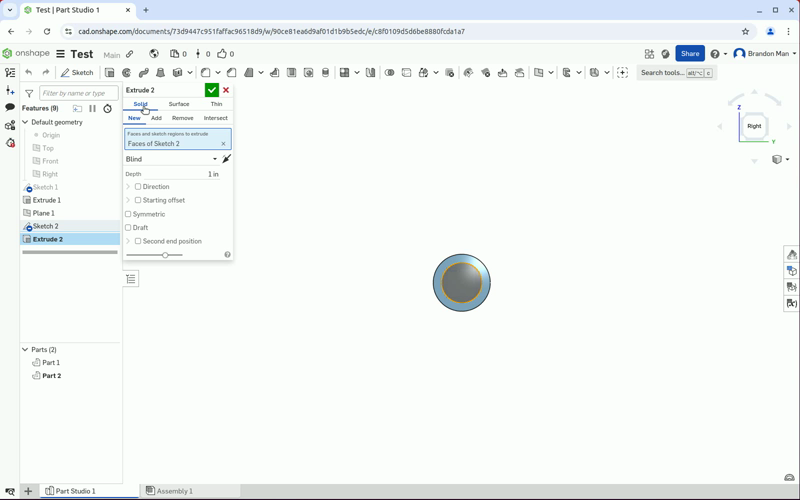
click(143, 106)
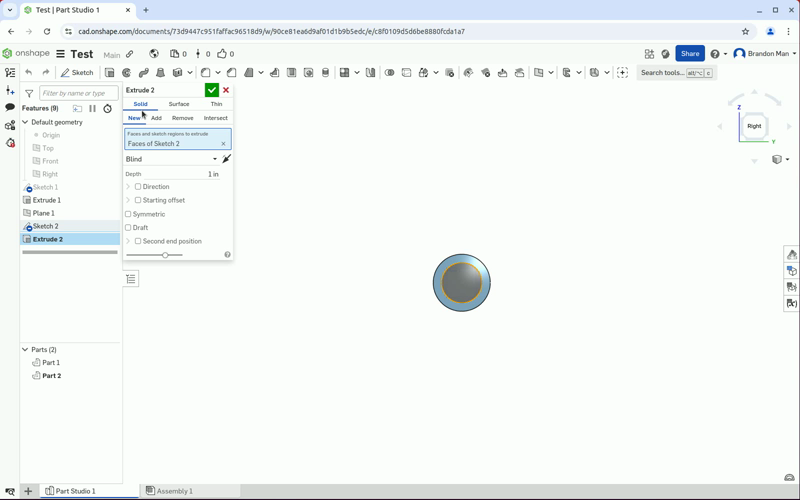
mouse_move(137, 120)
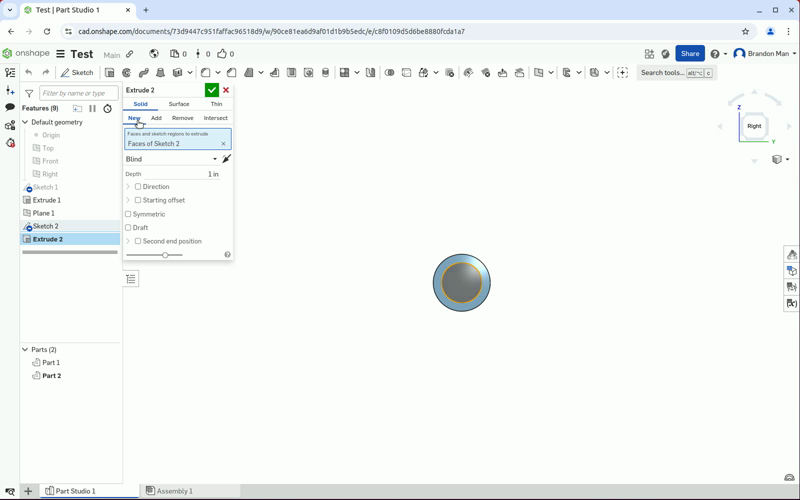
click(137, 120)
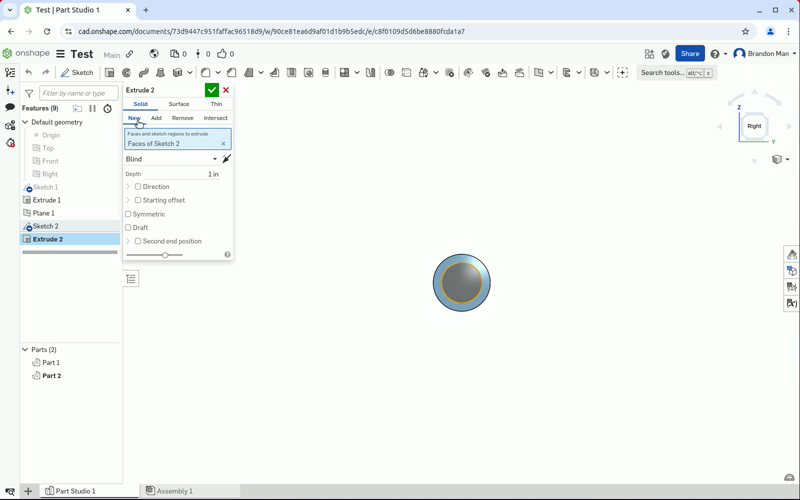
key(tab, 4)
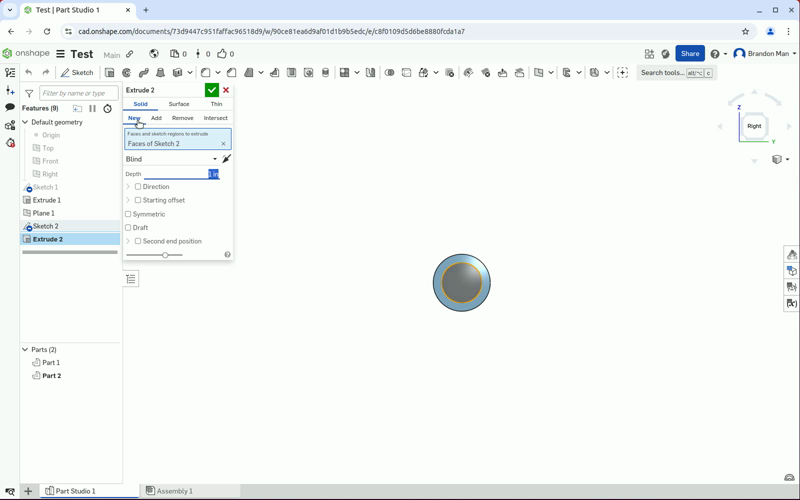
text(8.425)
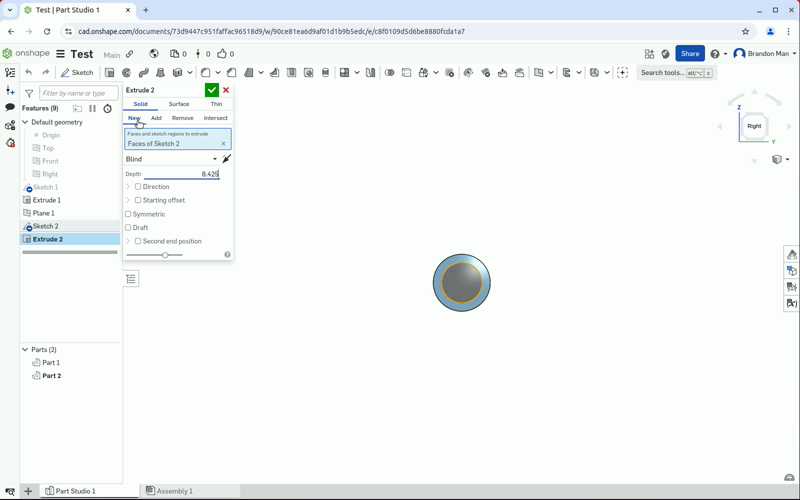
key(enter)
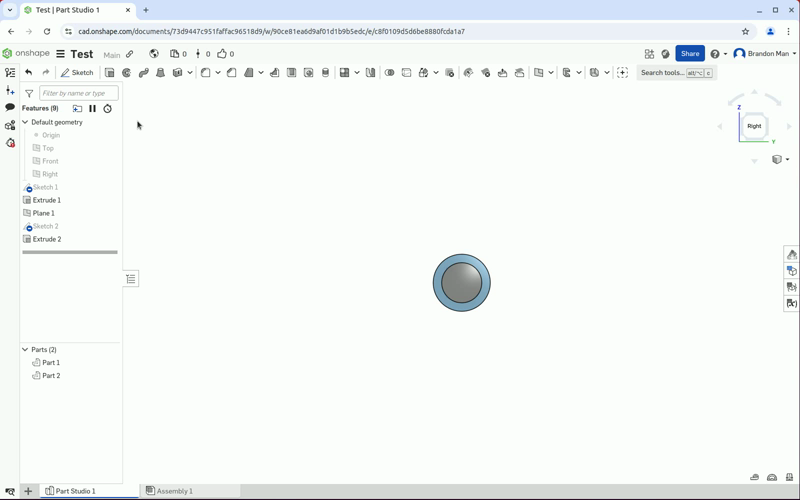
key(shift+h)
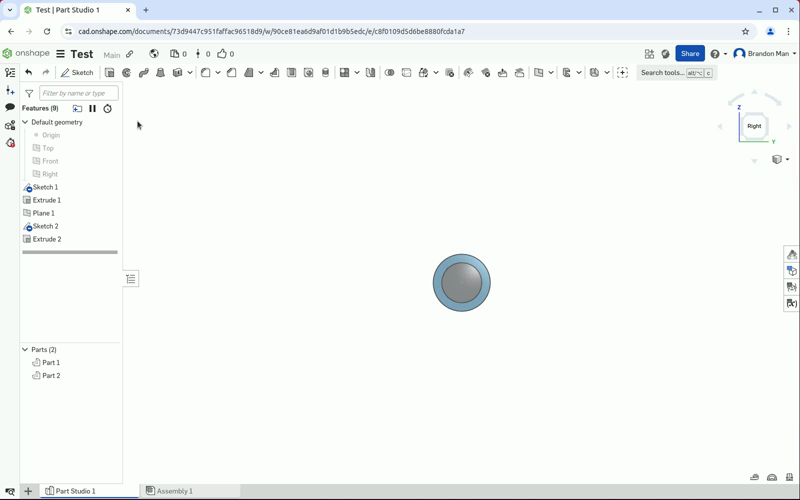
key(shift+h)
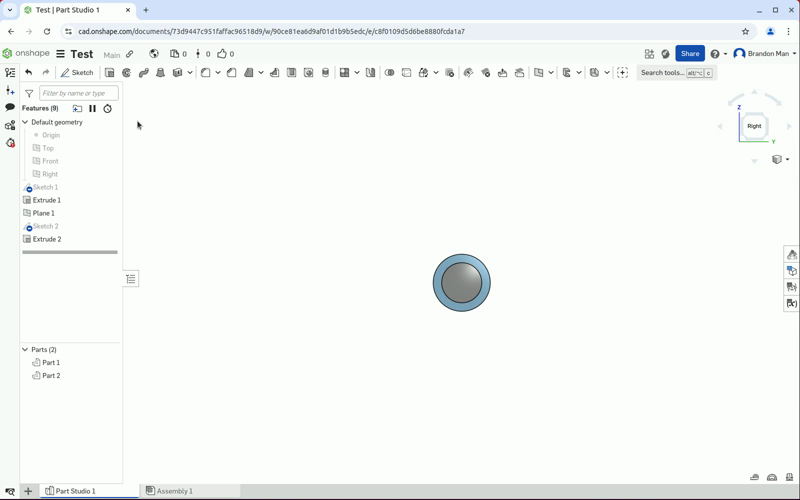
mouse_move(73, 189)
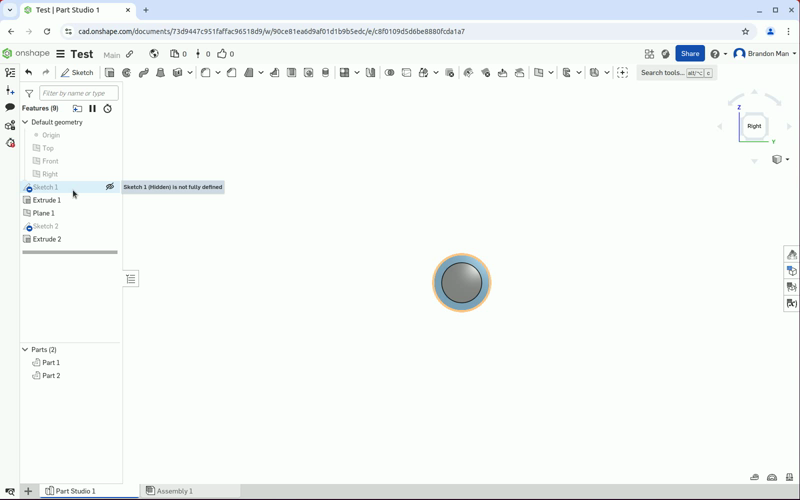
click(73, 189)
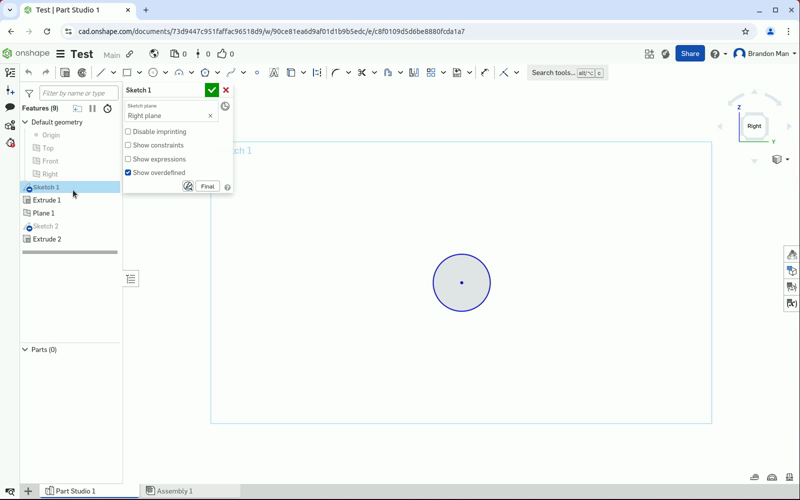
mouse_move(229, 92)
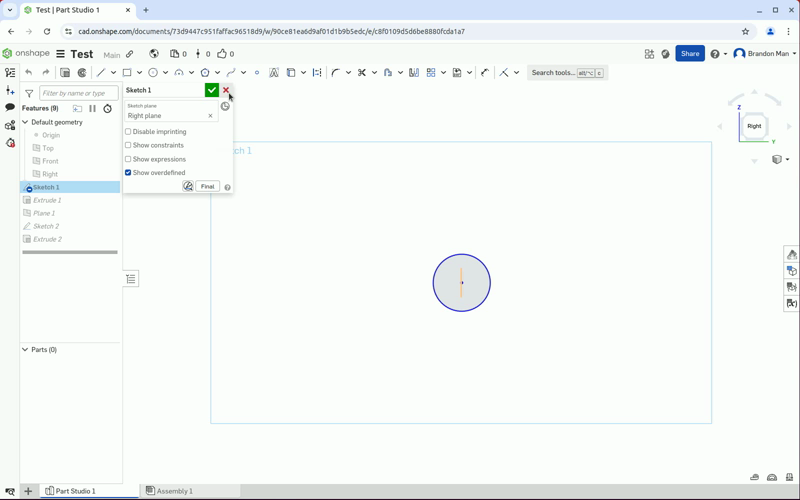
click(229, 92)
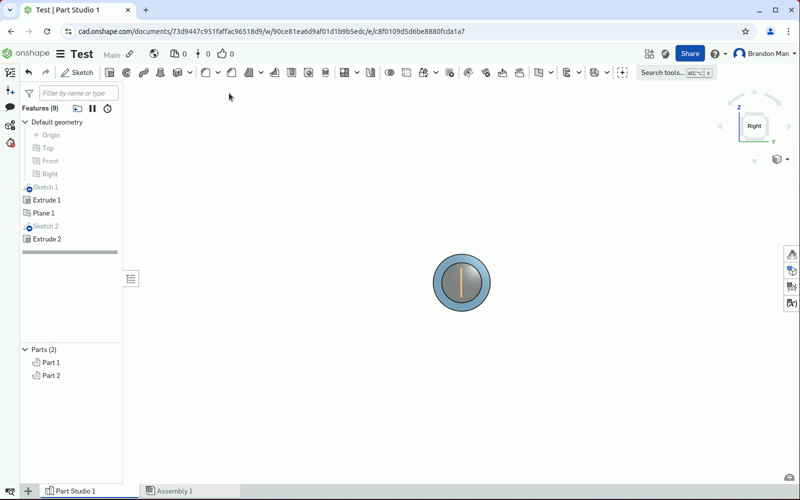
mouse_move(541, 75)
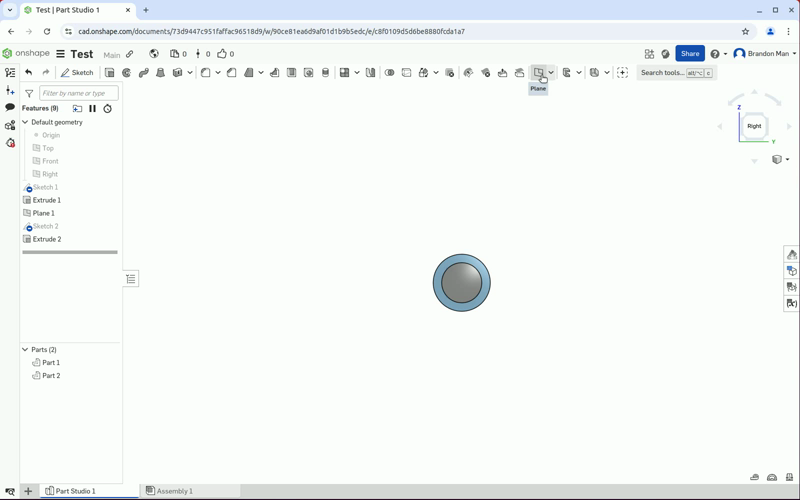
click(541, 75)
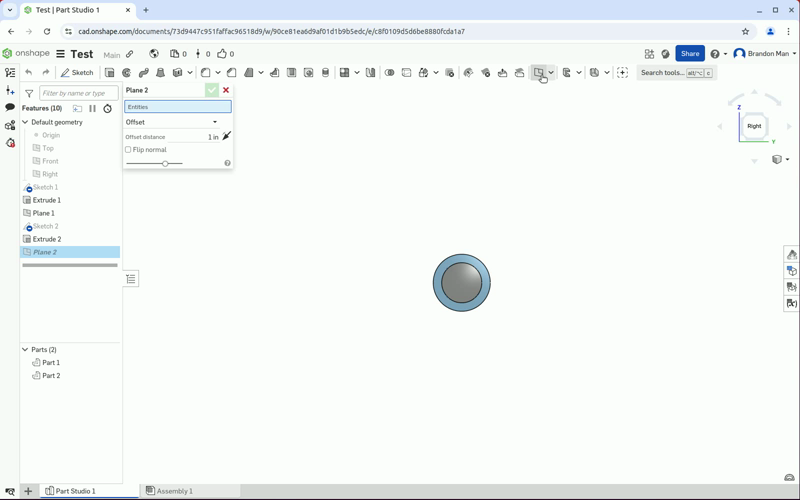
mouse_move(73, 176)
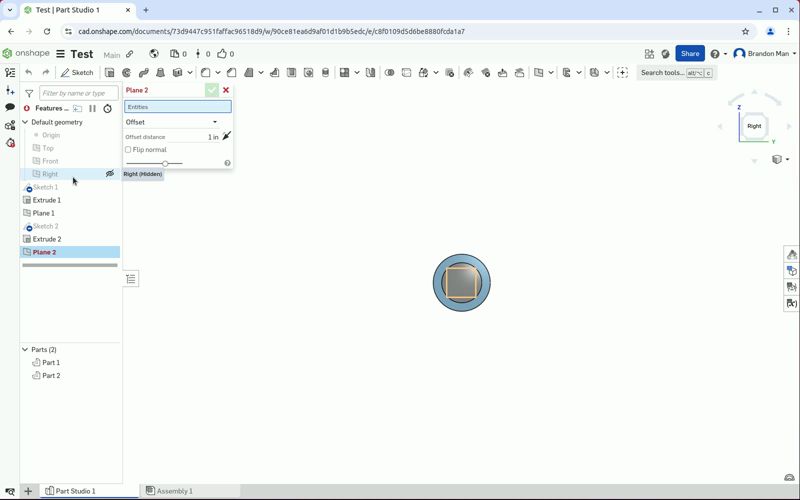
click(73, 176)
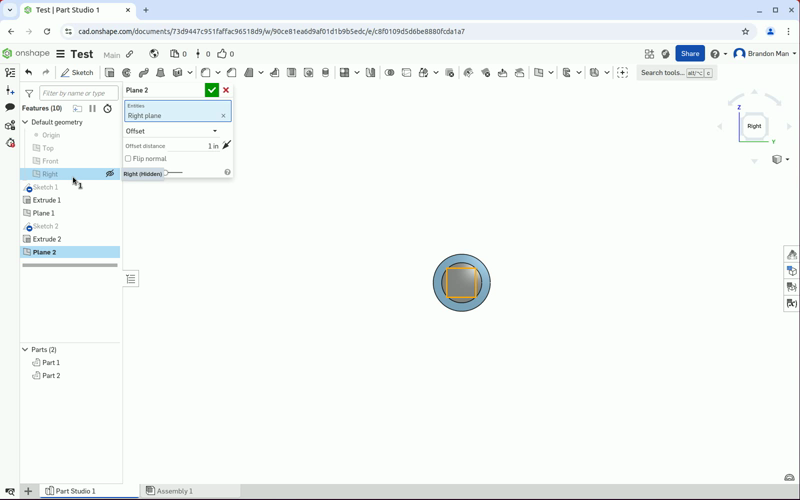
key(tab, 2)
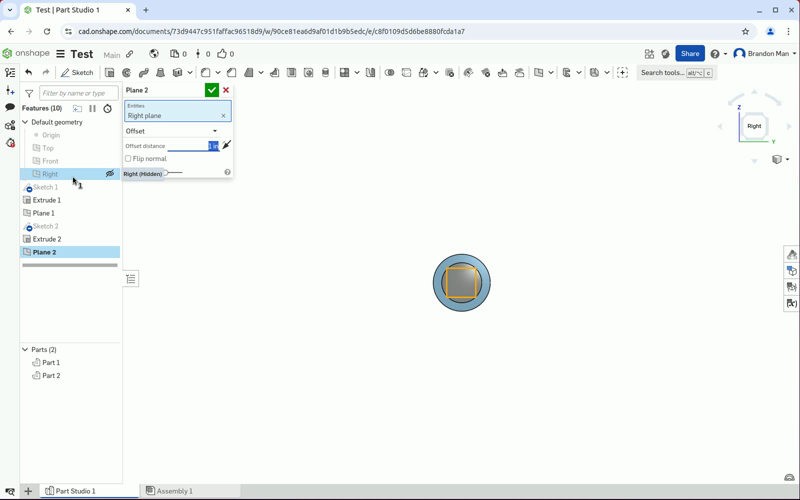
text(14.697)
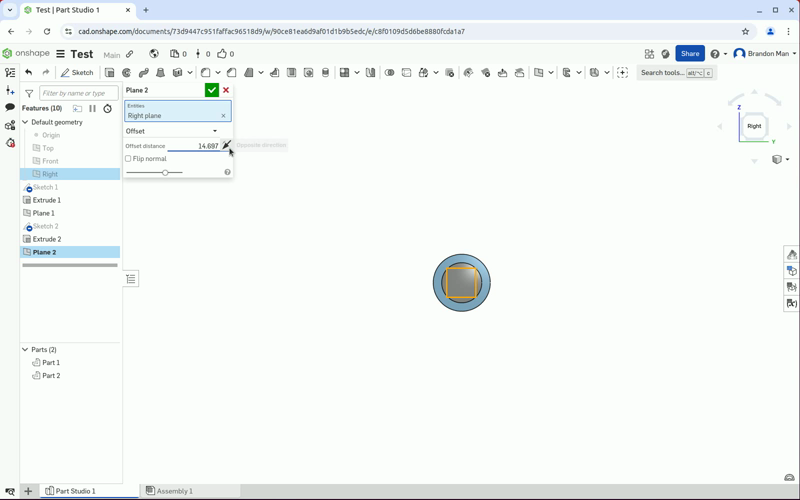
mouse_move(229, 147)
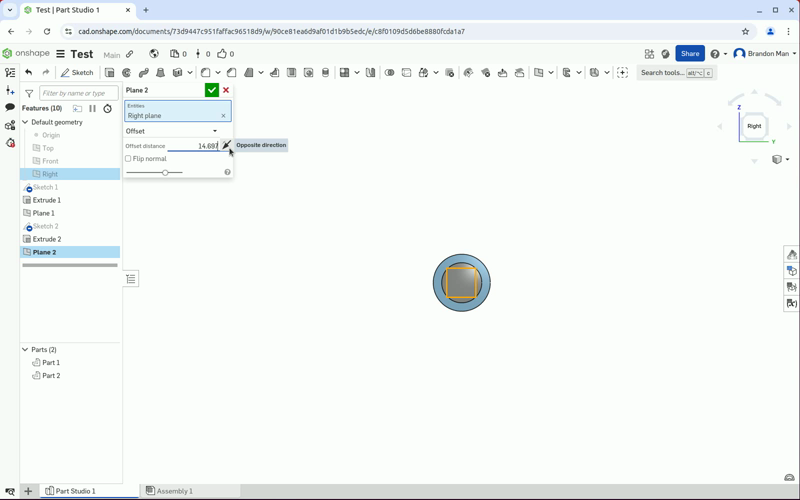
click(229, 147)
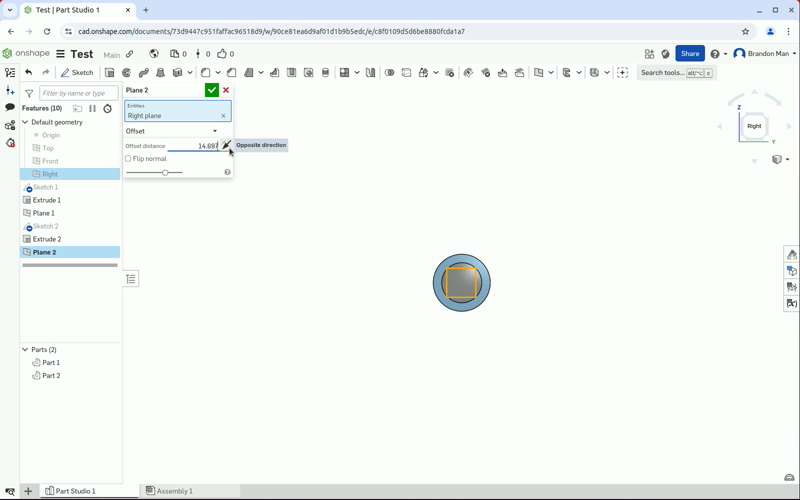
key(enter, 2)
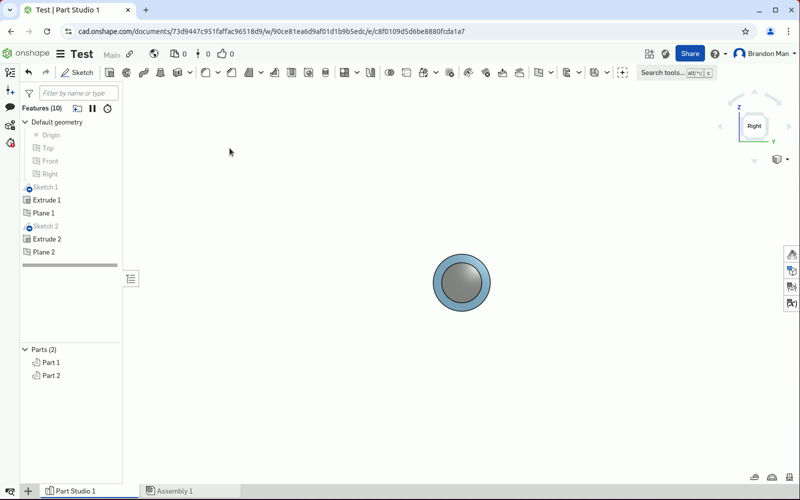
key(shift+s)
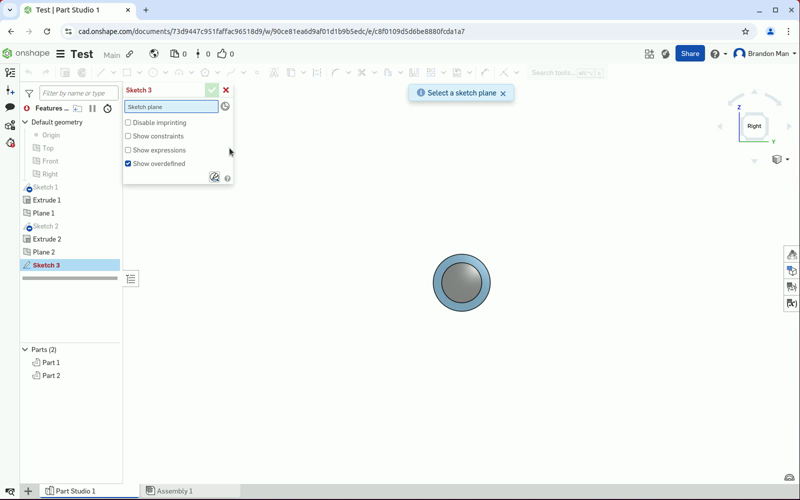
mouse_move(73, 254)
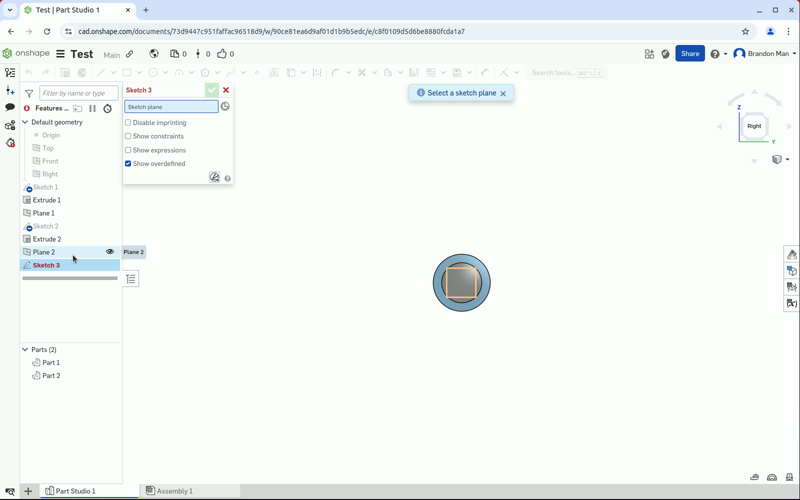
click(73, 254)
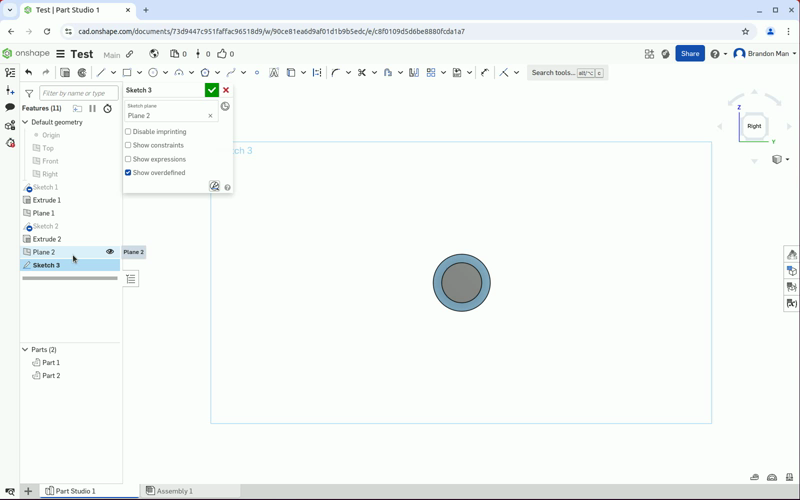
mouse_move(73, 352)
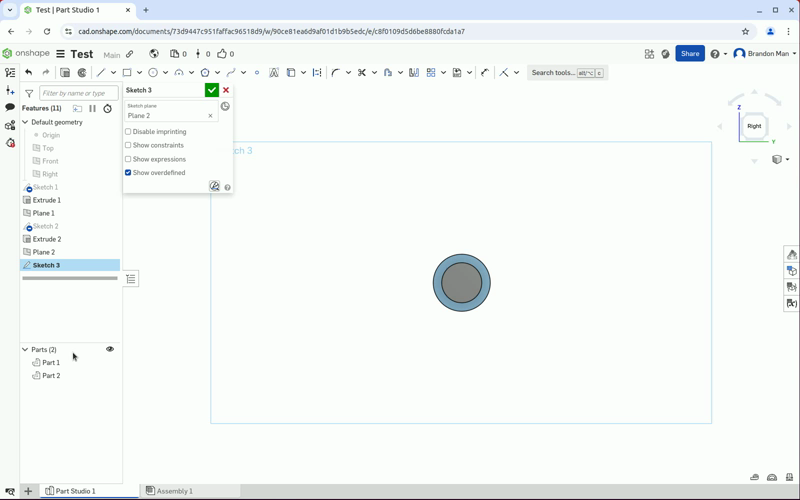
key(y)
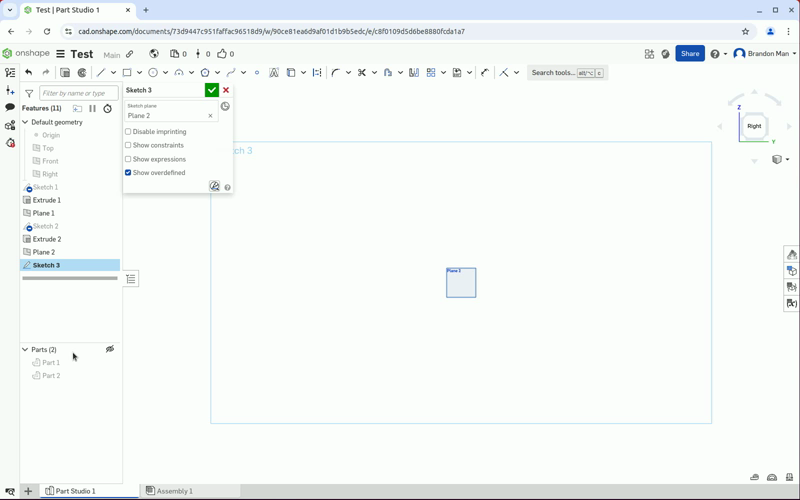
key(c)
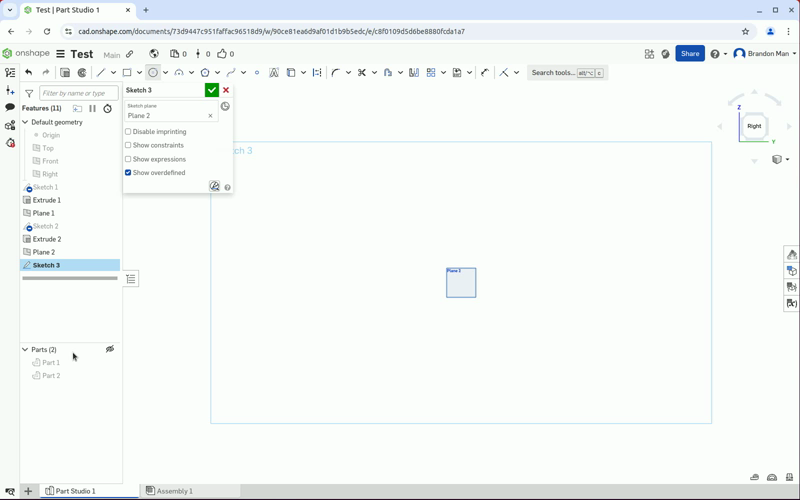
key_down(shift)
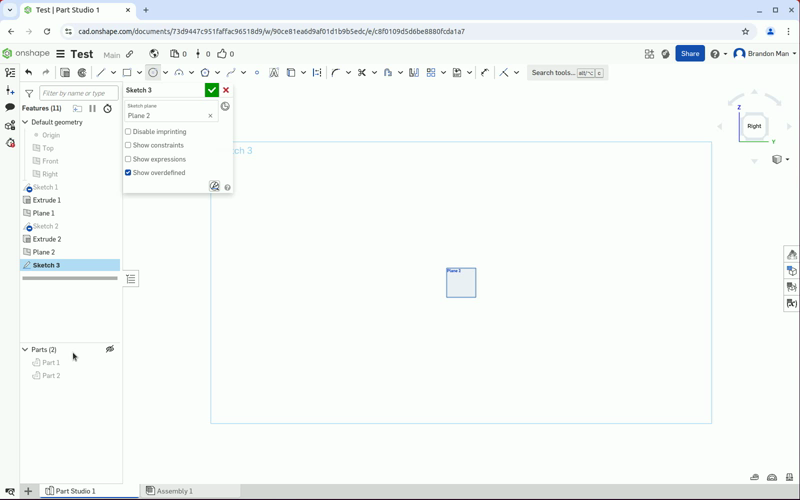
mouse_move(460, 282)
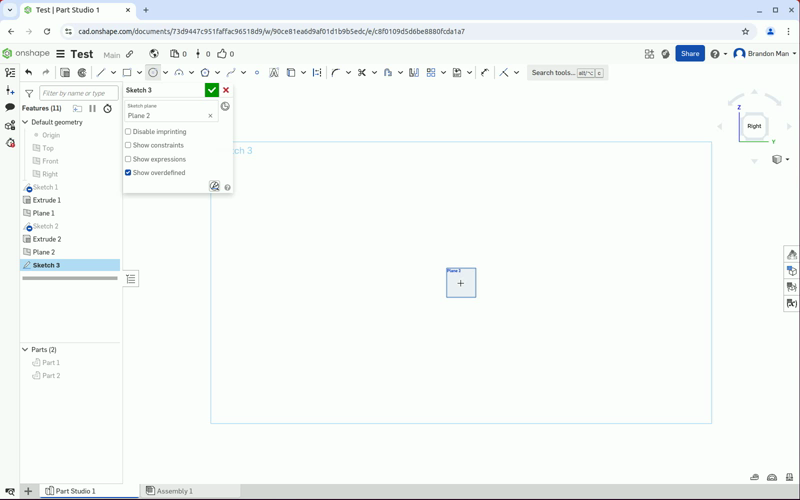
click(460, 282)
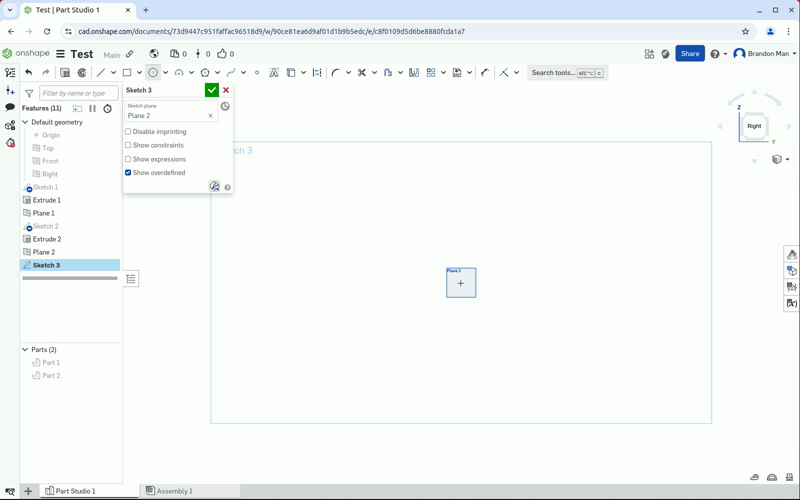
key_up(shift)
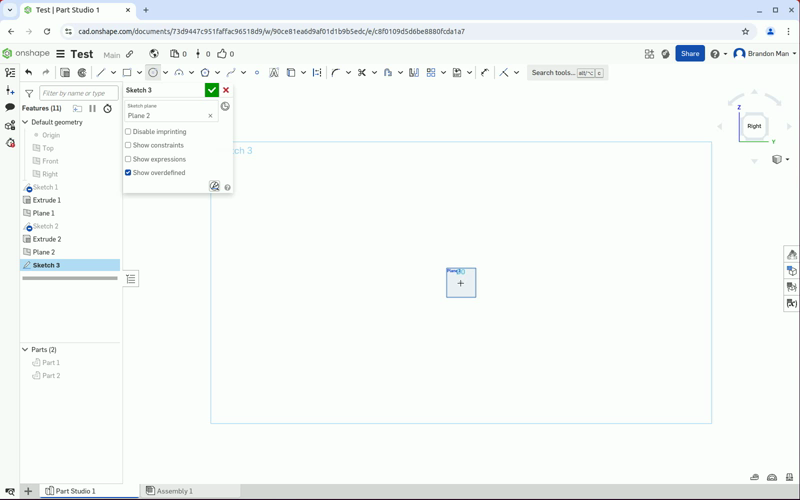
mouse_move(478, 282)
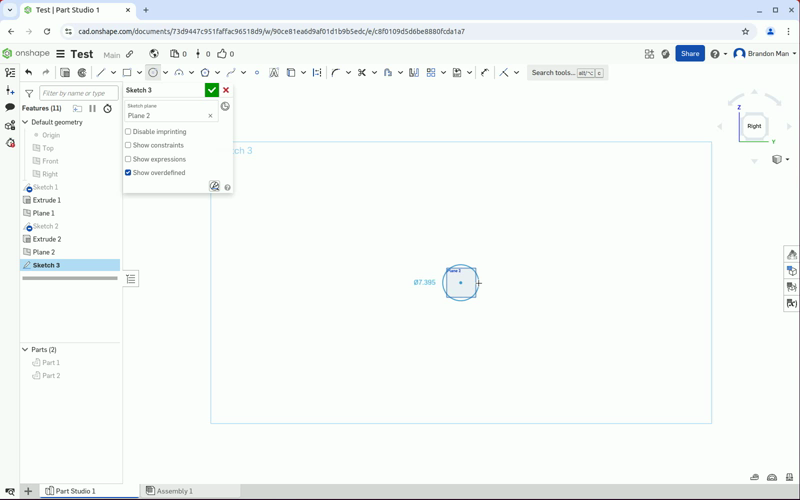
click(478, 282)
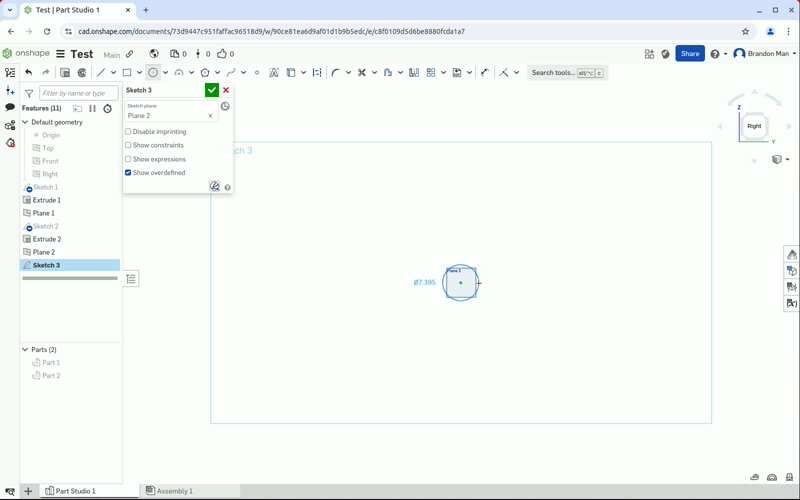
key(esc)
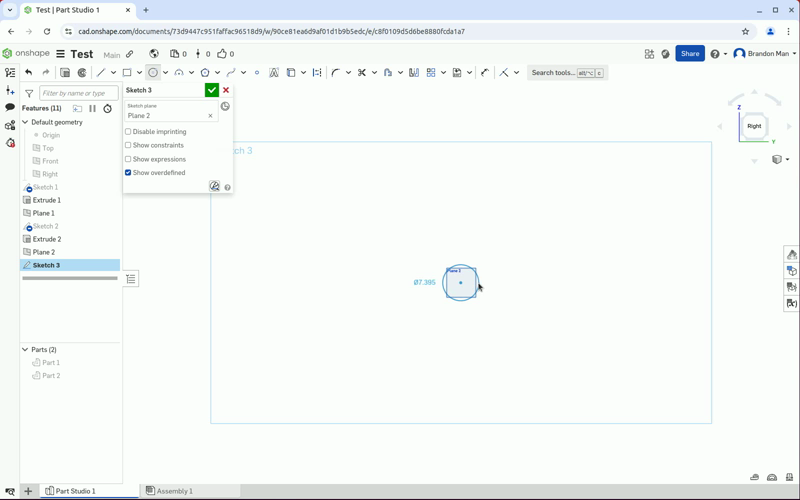
mouse_move(476, 288)
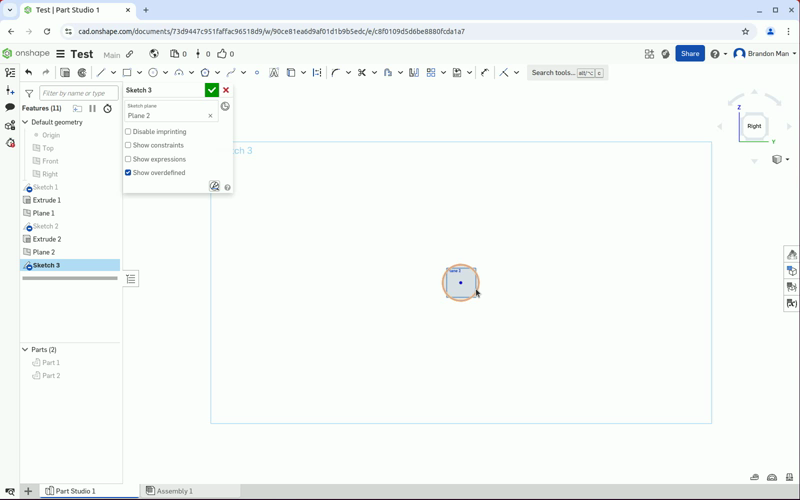
scroll(6)
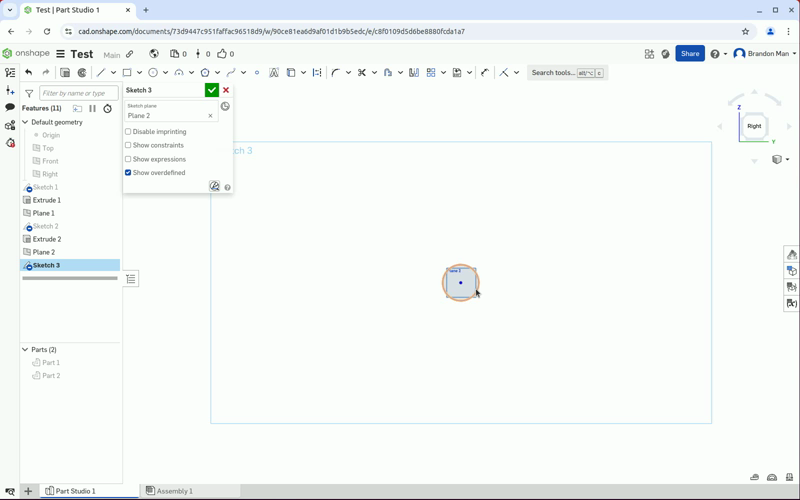
scroll(6)
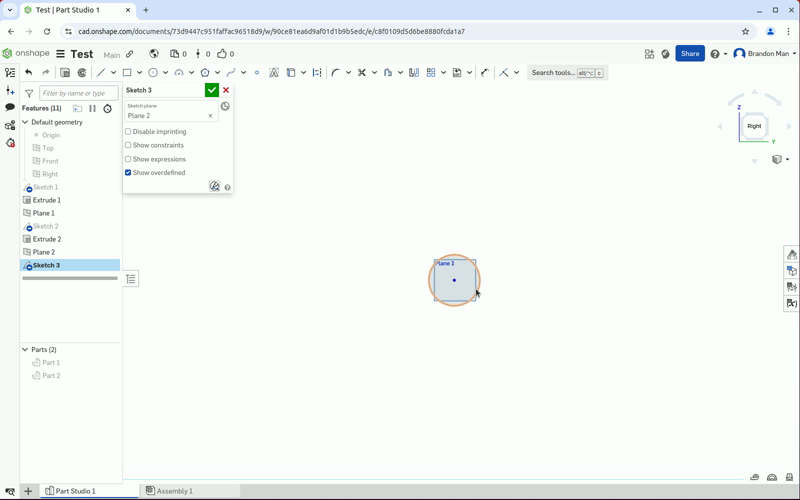
scroll(6)
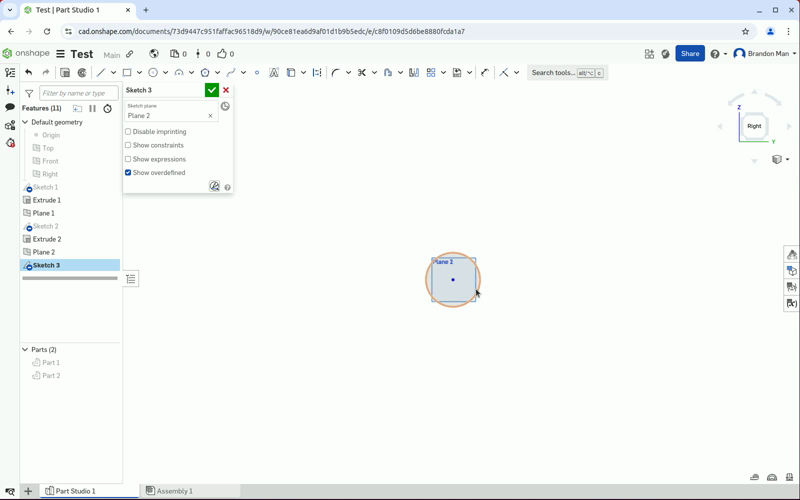
scroll(6)
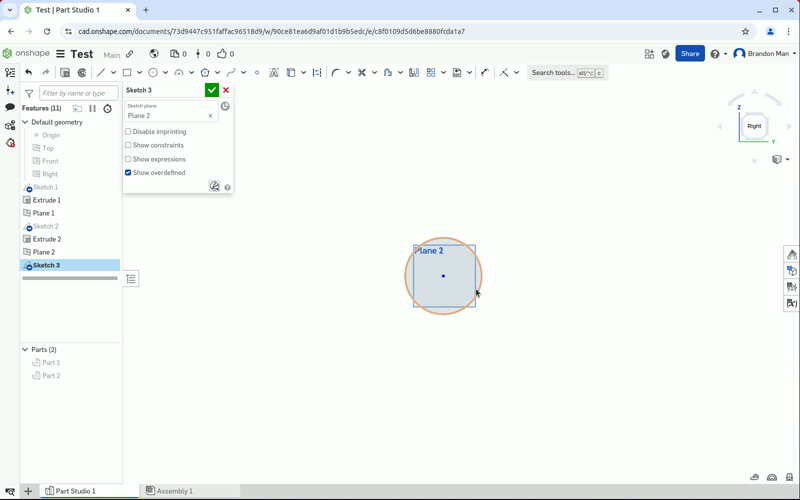
scroll(6)
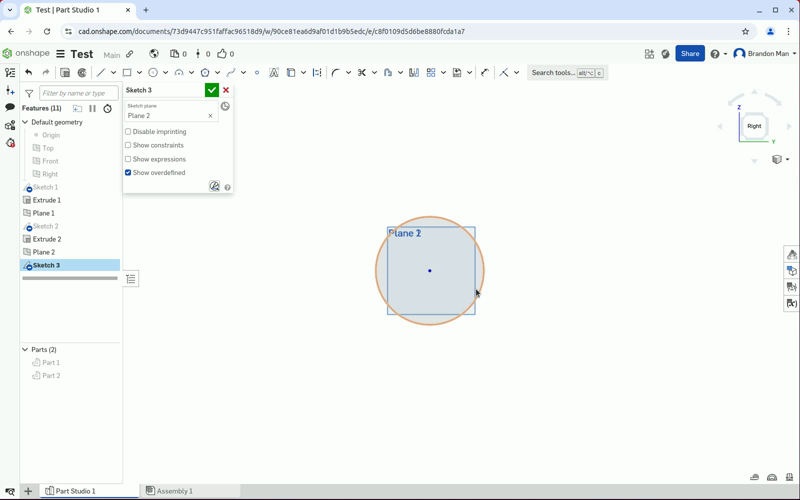
scroll(6)
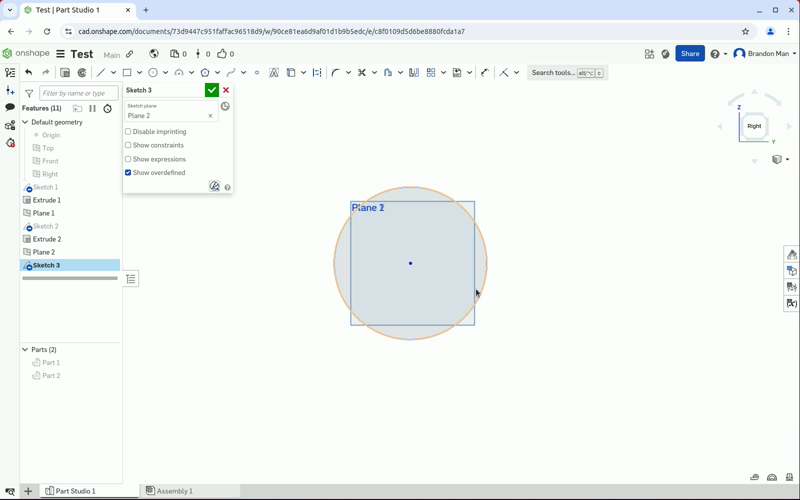
scroll(6)
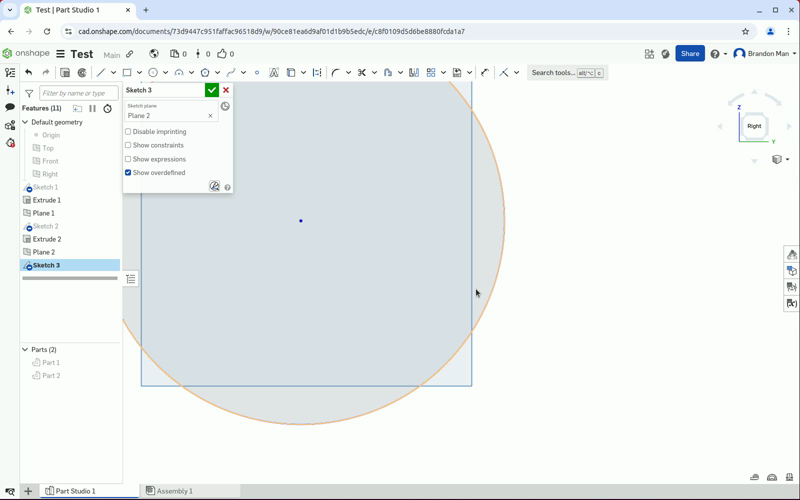
click(476, 288)
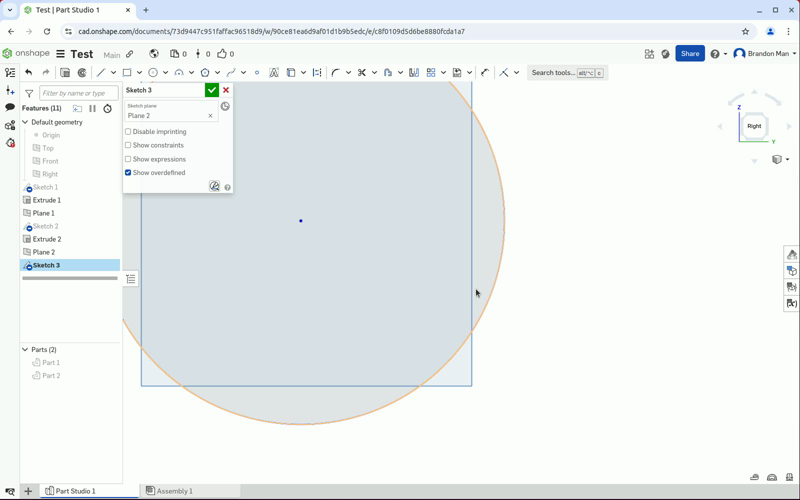
scroll(-6)
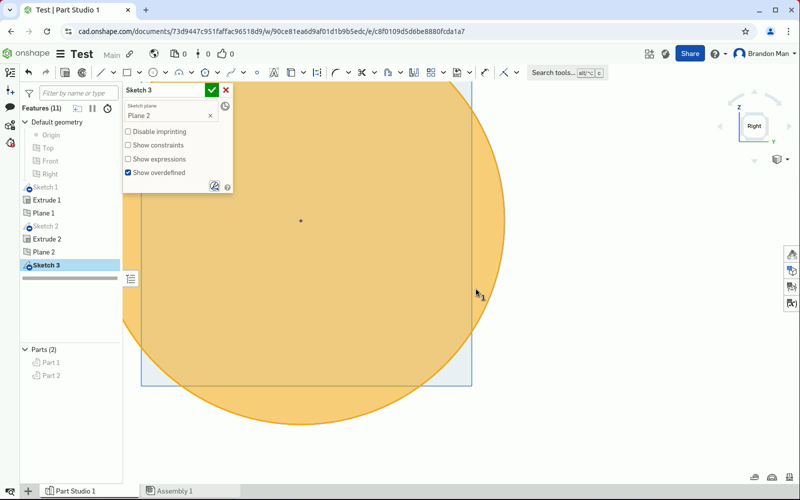
scroll(-6)
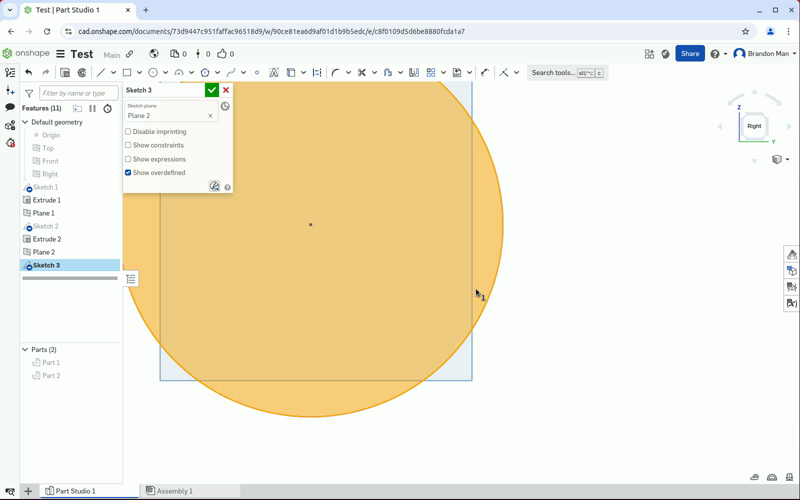
scroll(-6)
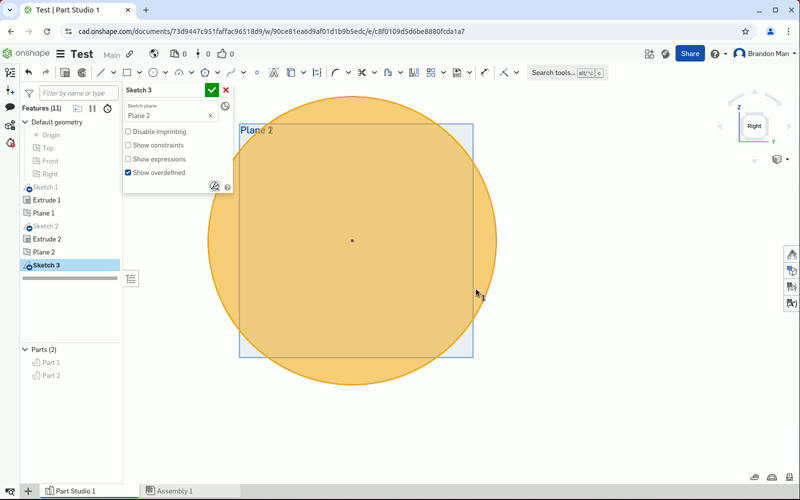
scroll(-6)
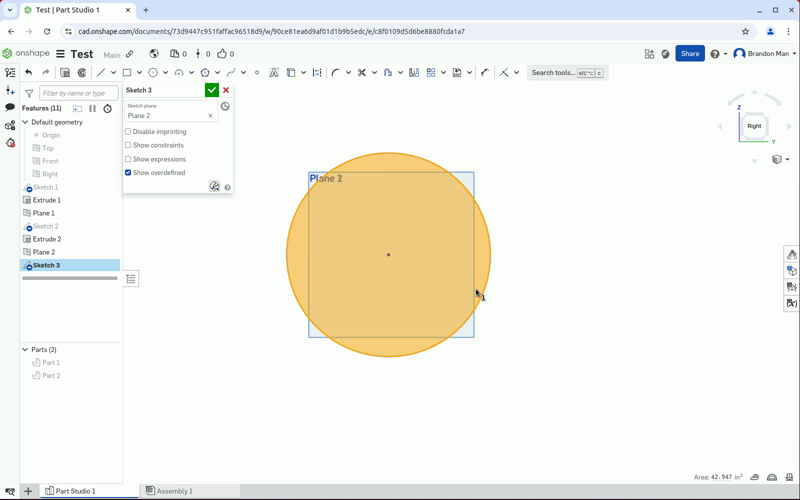
scroll(-6)
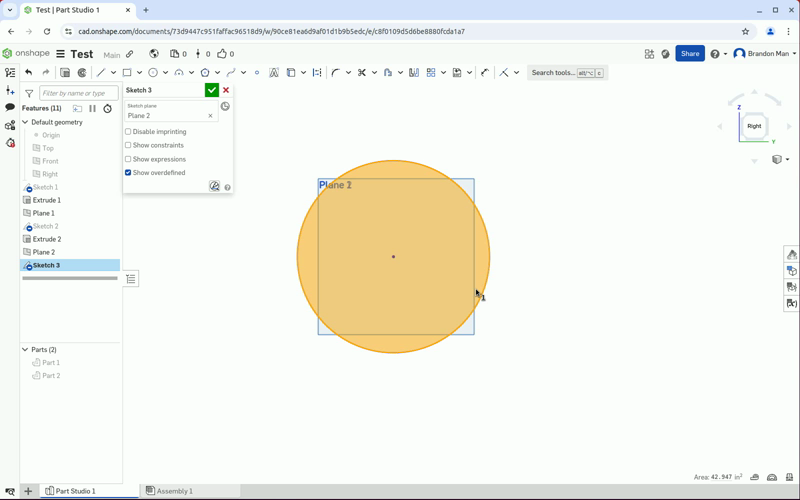
scroll(-6)
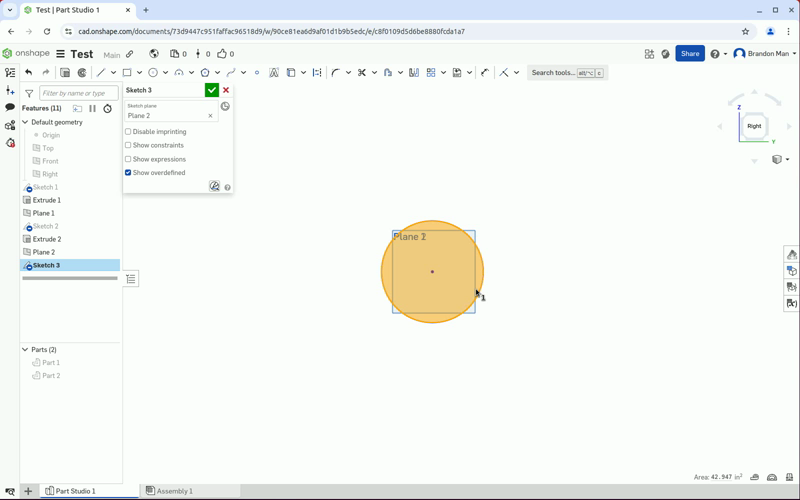
scroll(-6)
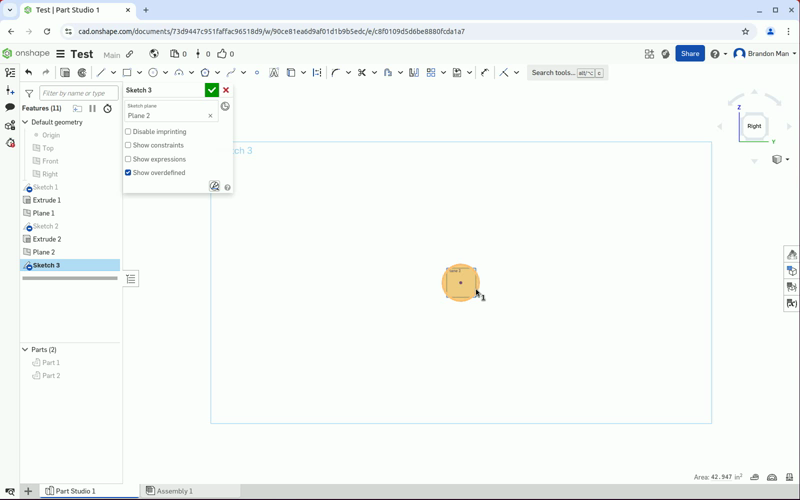
mouse_move(73, 352)
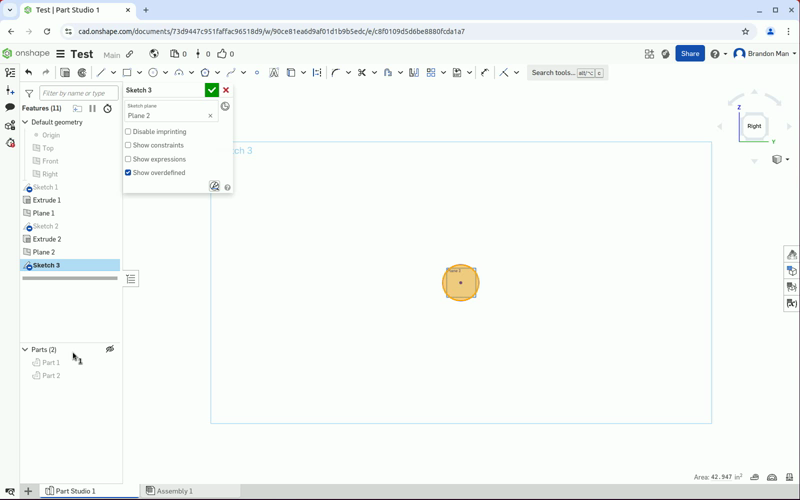
key(shift+y)
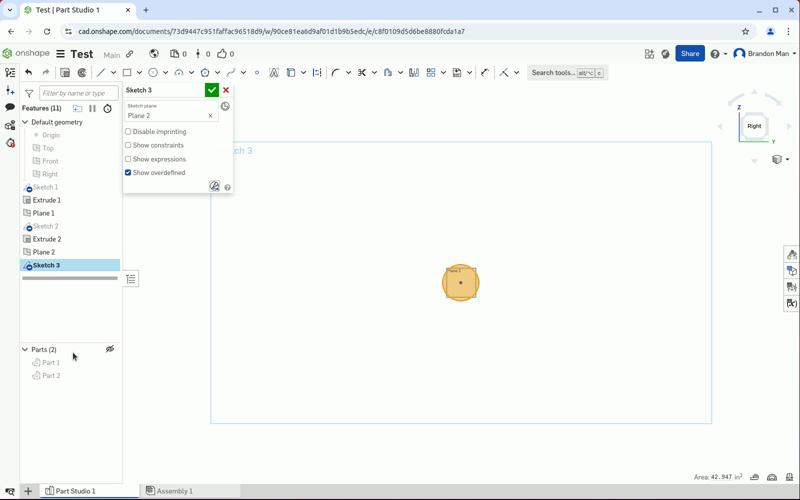
key(shift+e)
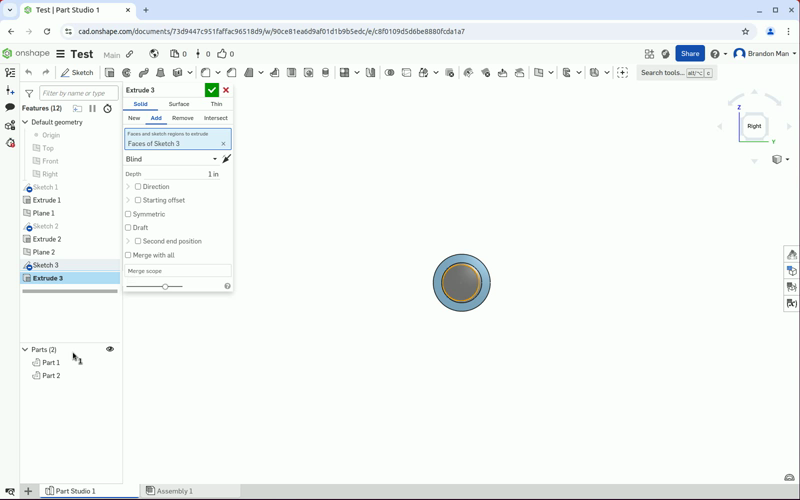
mouse_move(143, 106)
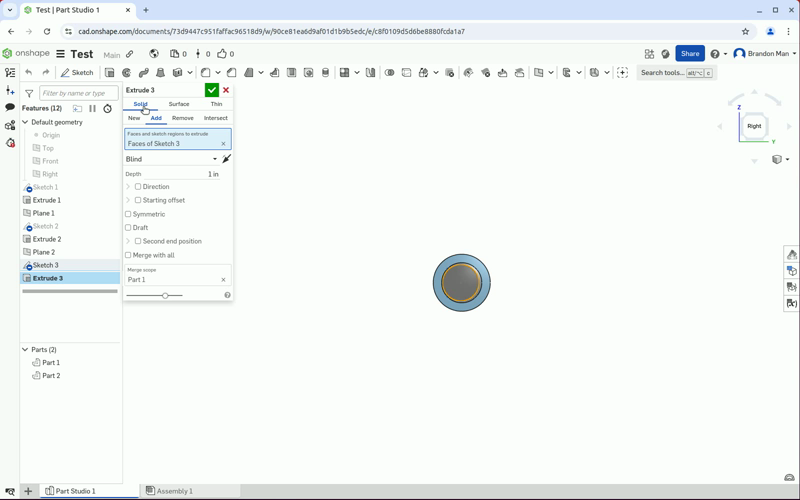
click(143, 106)
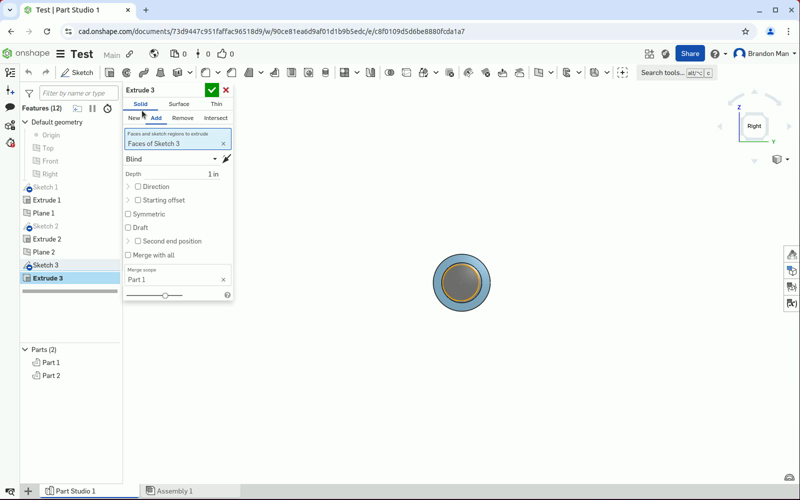
mouse_move(137, 120)
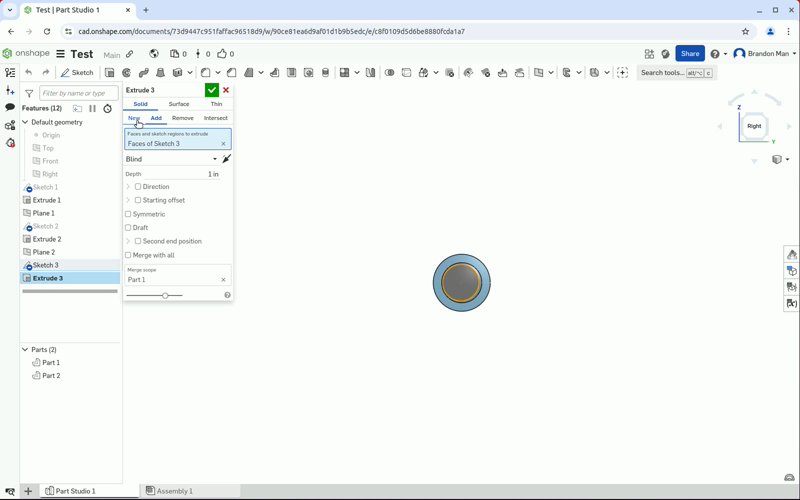
click(137, 120)
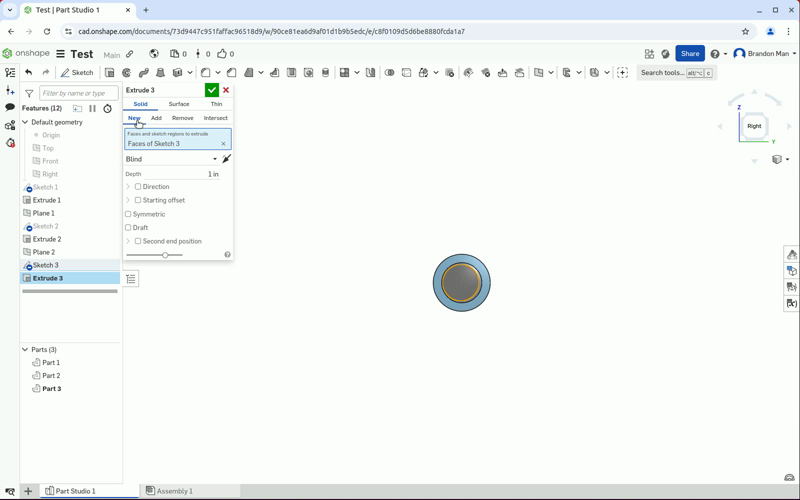
key(tab, 4)
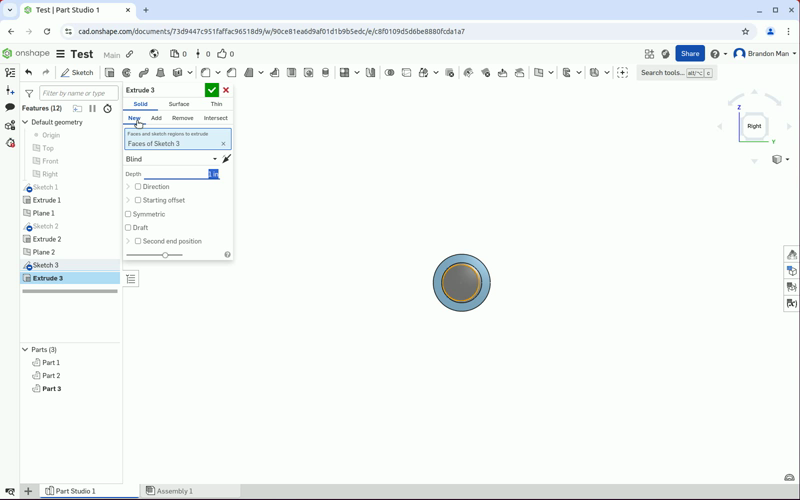
text(8.425)
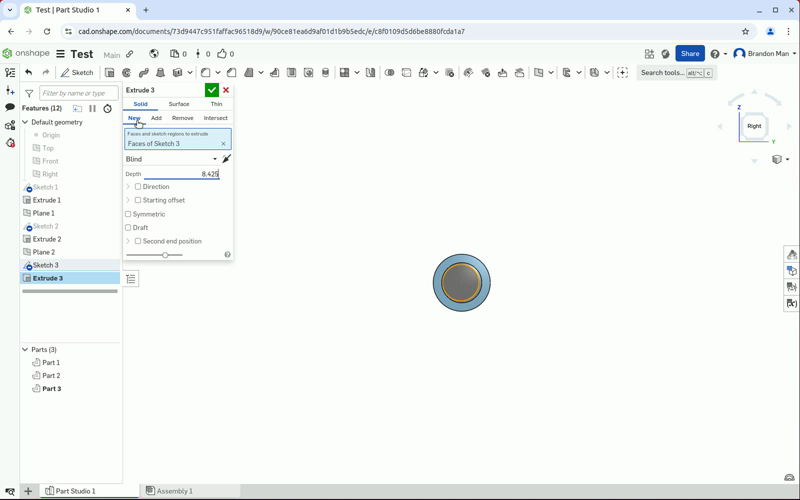
key(enter)
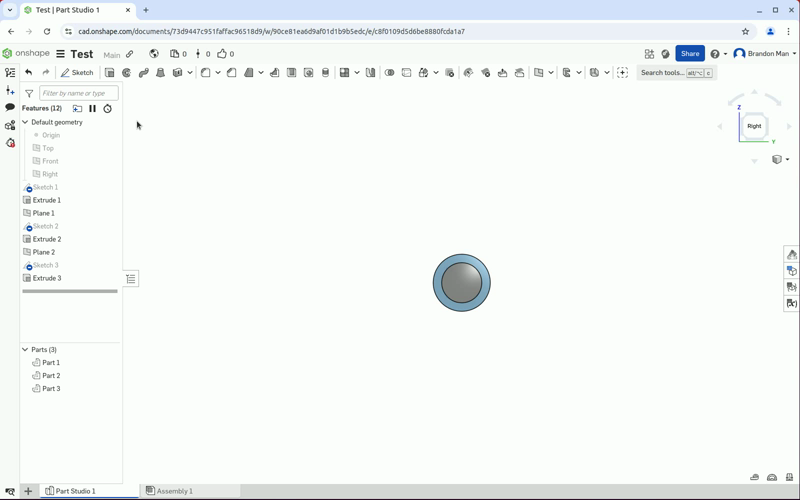
key(shift+h)
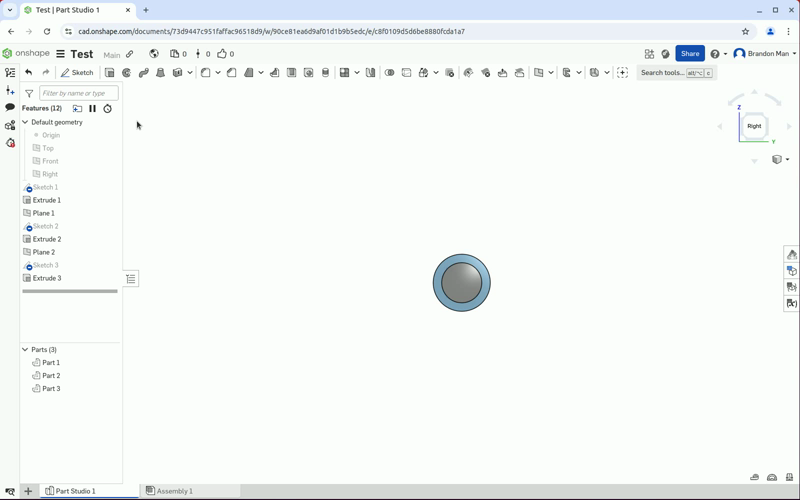
key(shift+h)
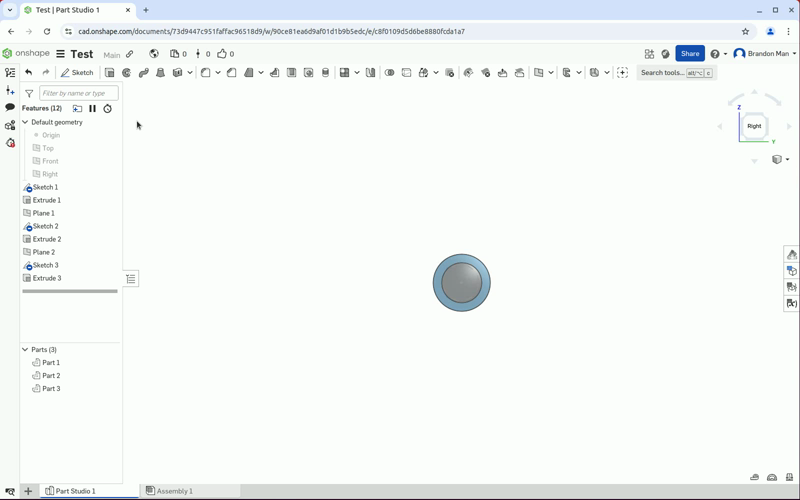
key(shift+7)
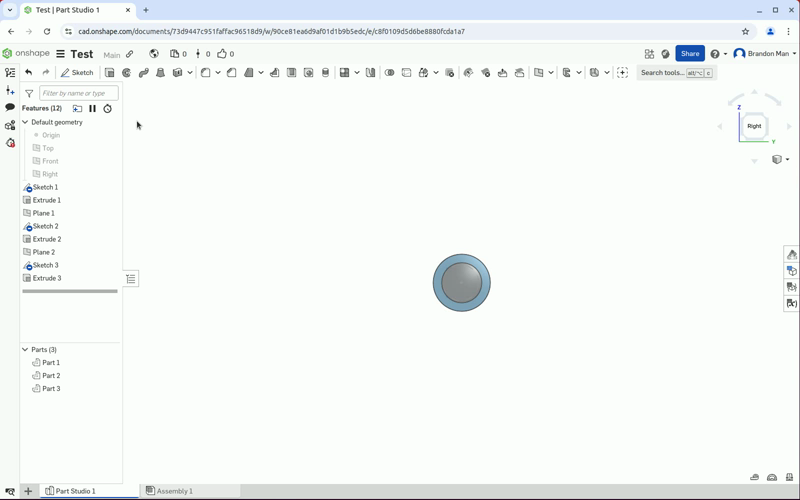
key(right, 2)
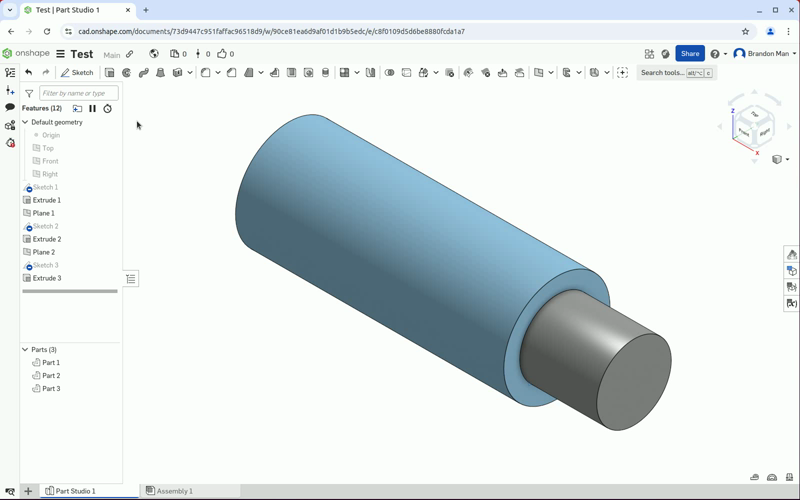
key(down, 2)
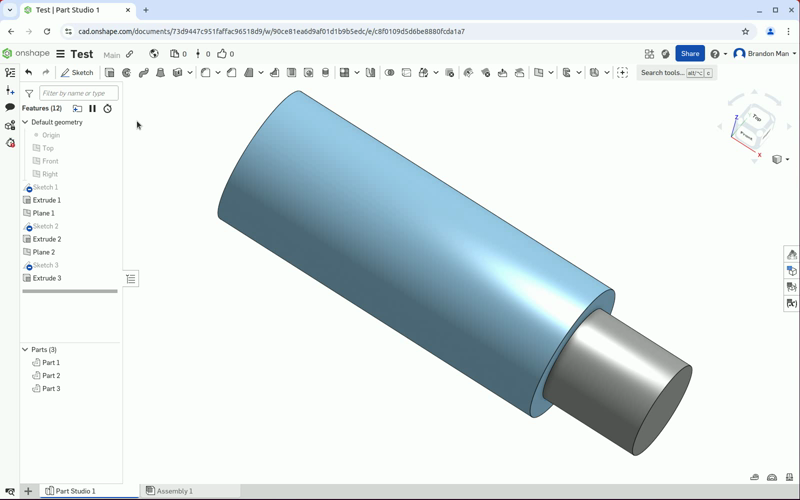
key(up, 2)
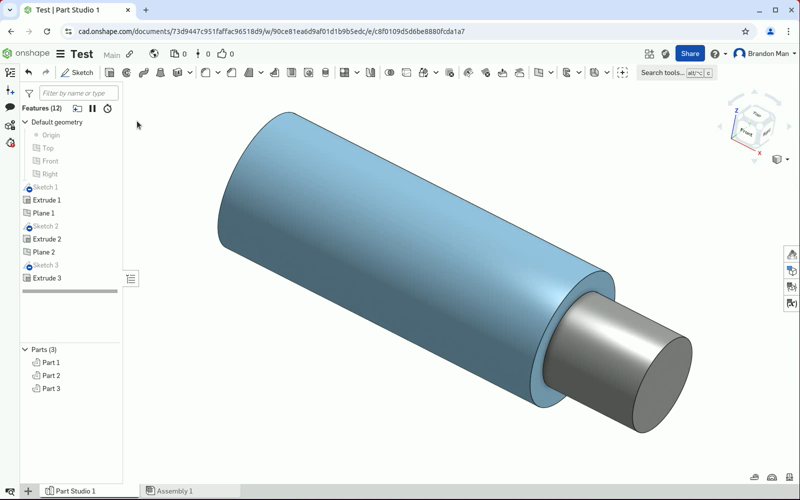
key(left, 2)
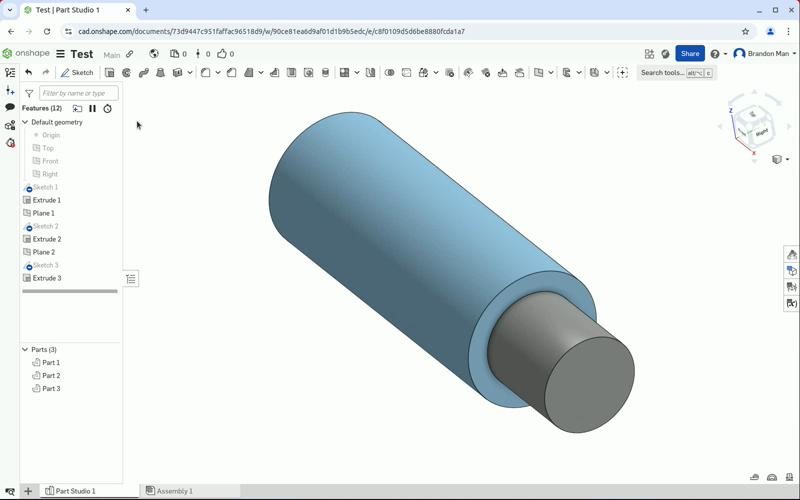
mouse_move(73, 189)
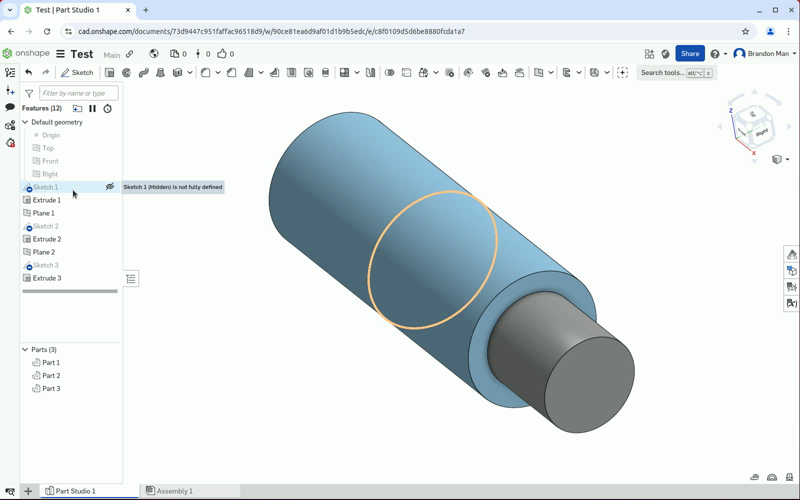
click(73, 189)